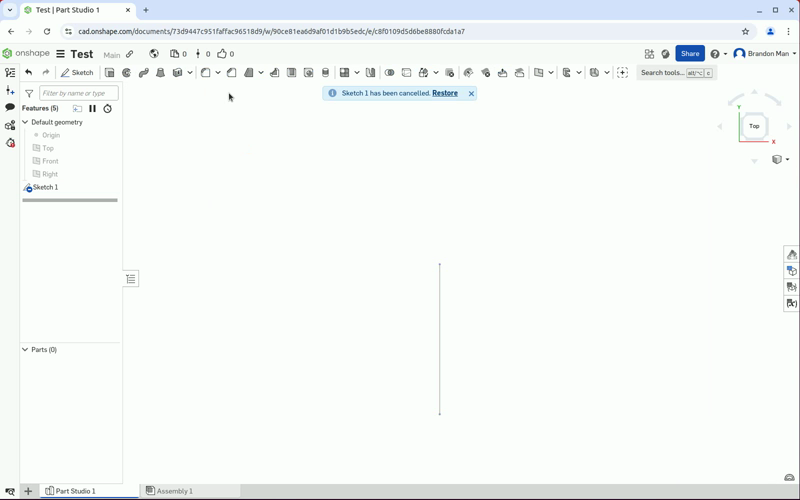
key(shift+h)
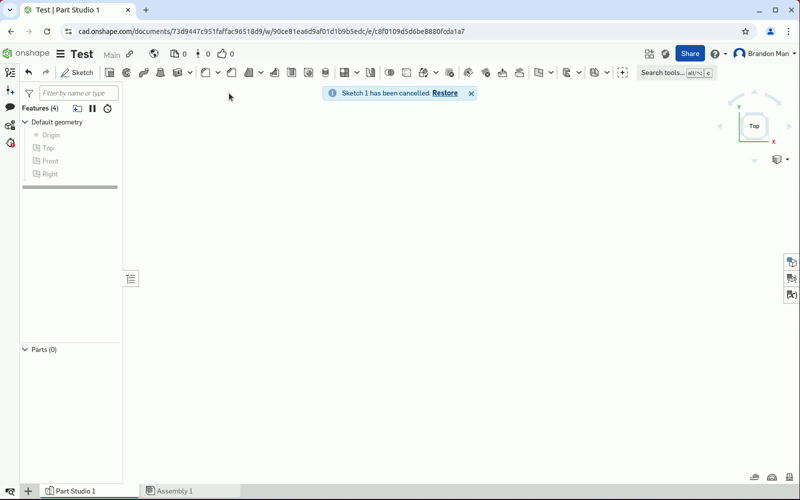
mouse_move(73, 352)
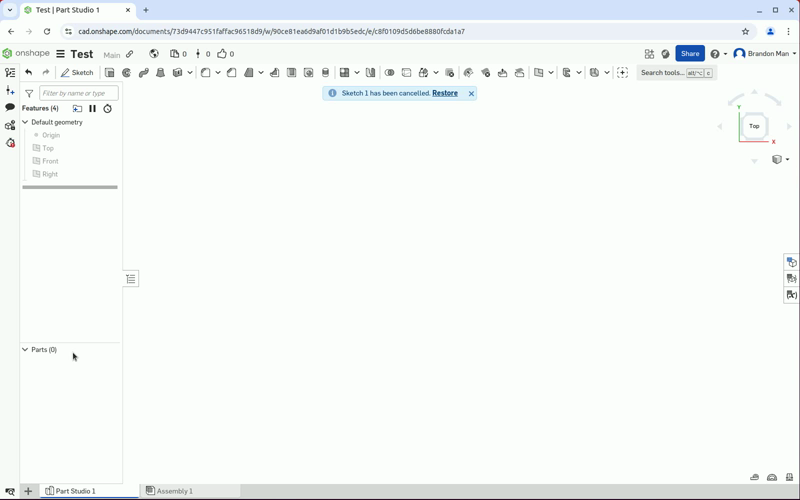
key(y)
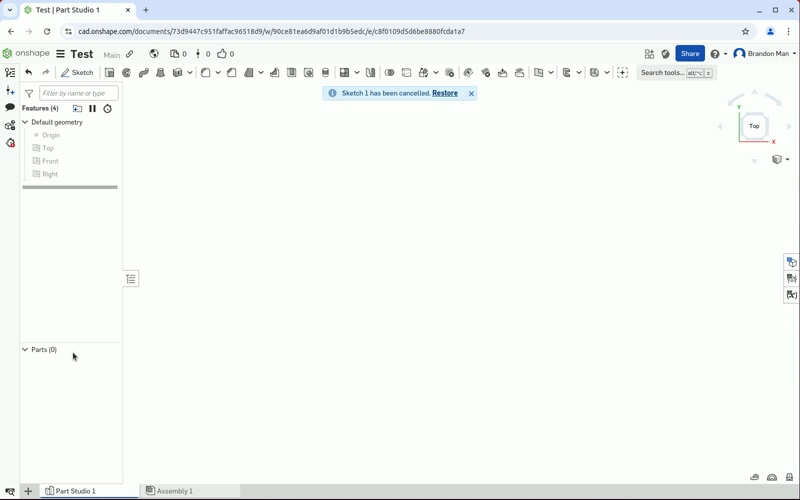
key(shift+p)
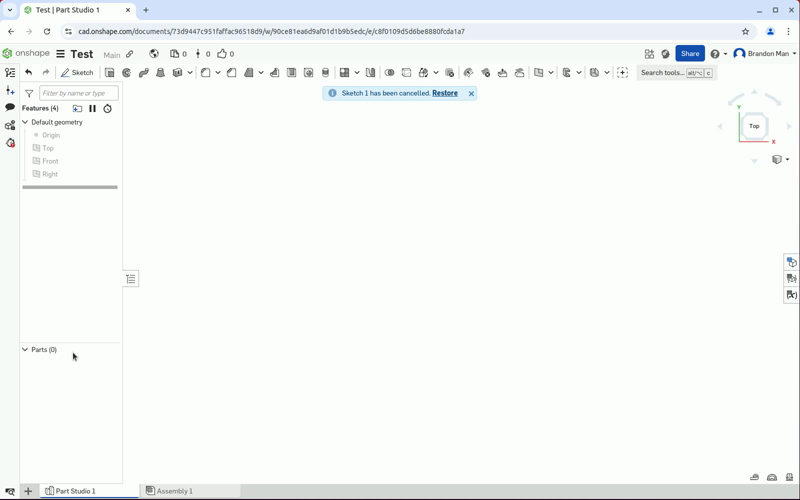
key(space)
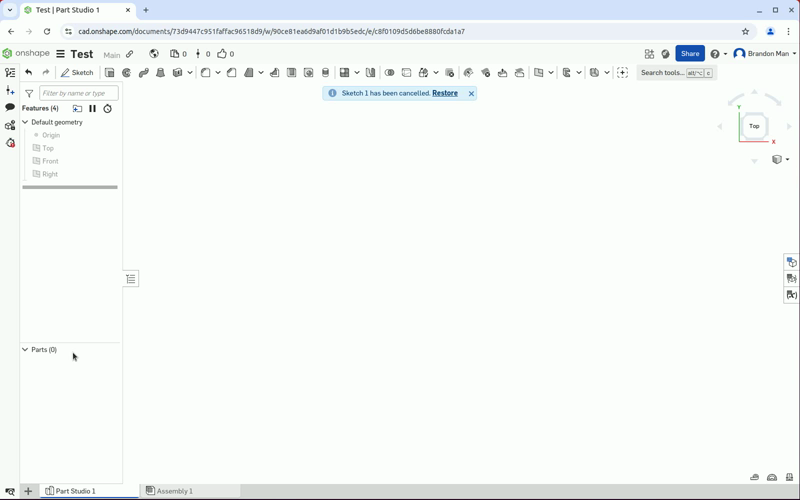
key_down(shift)
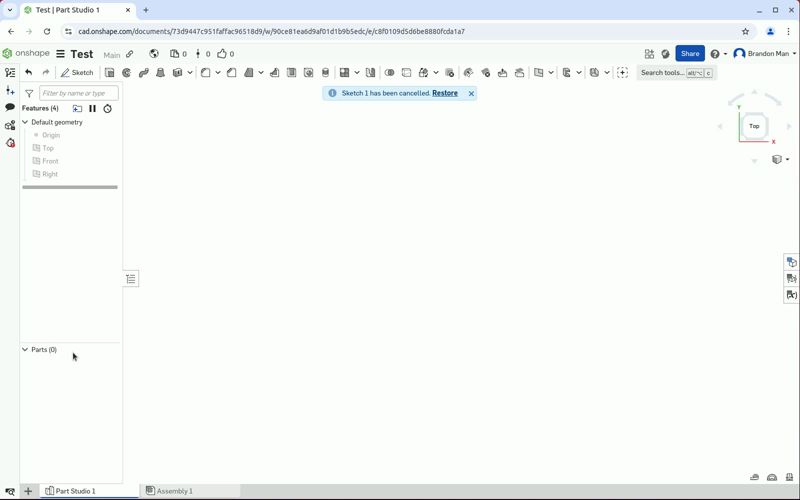
key(up)
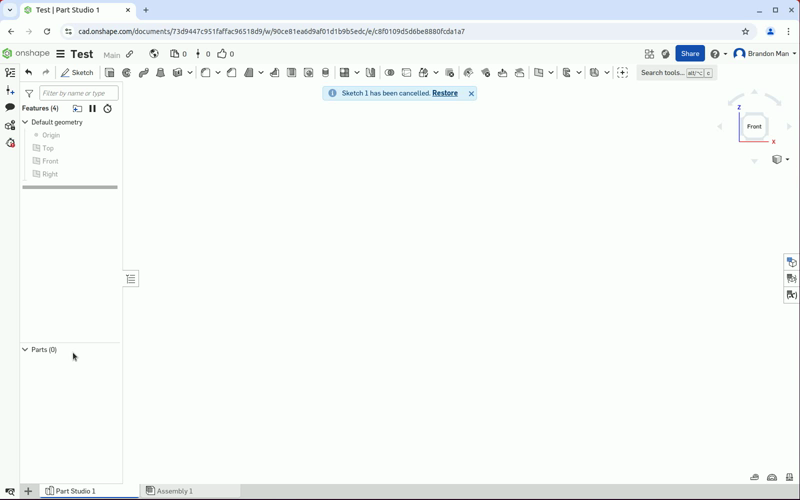
key_up(shift)
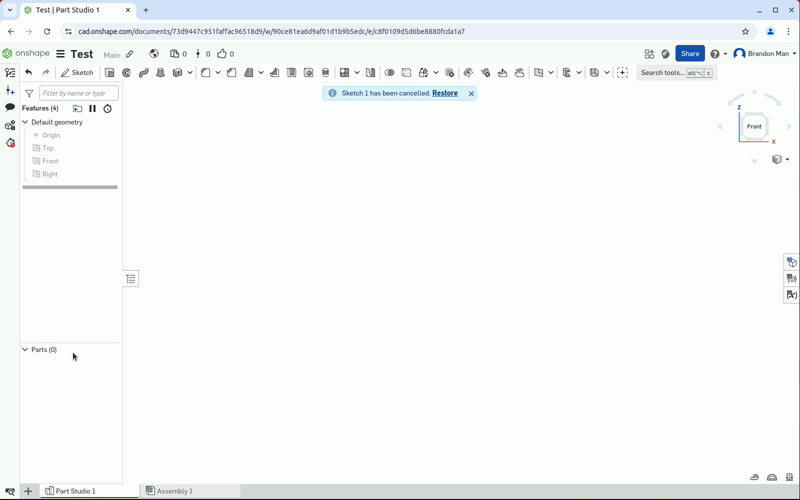
mouse_move(73, 352)
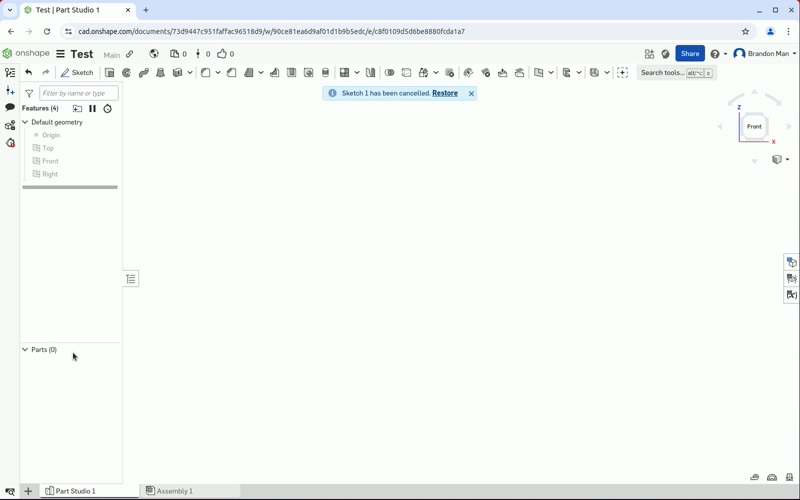
key(shift+y)
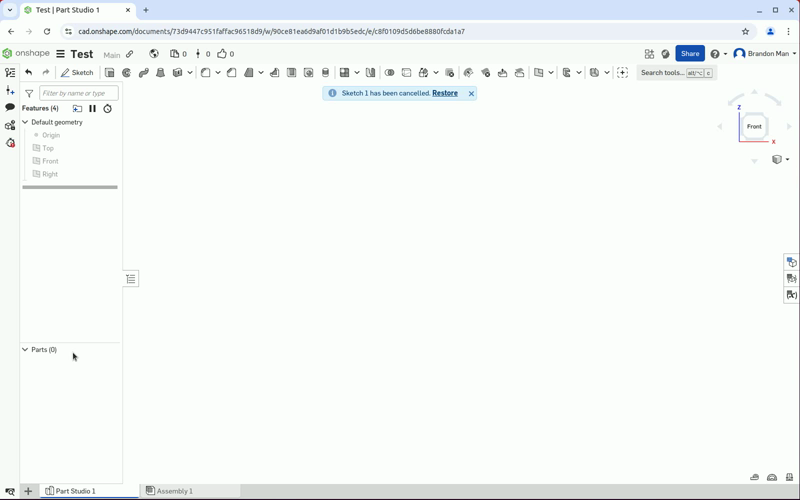
key(shift+s)
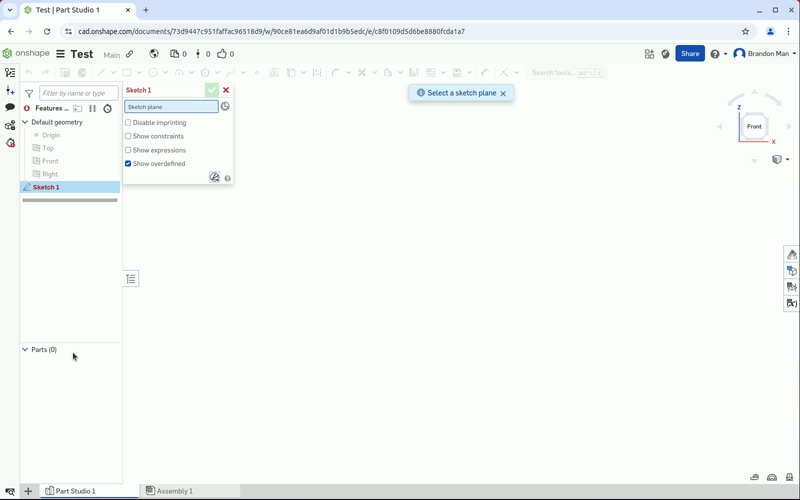
mouse_move(73, 163)
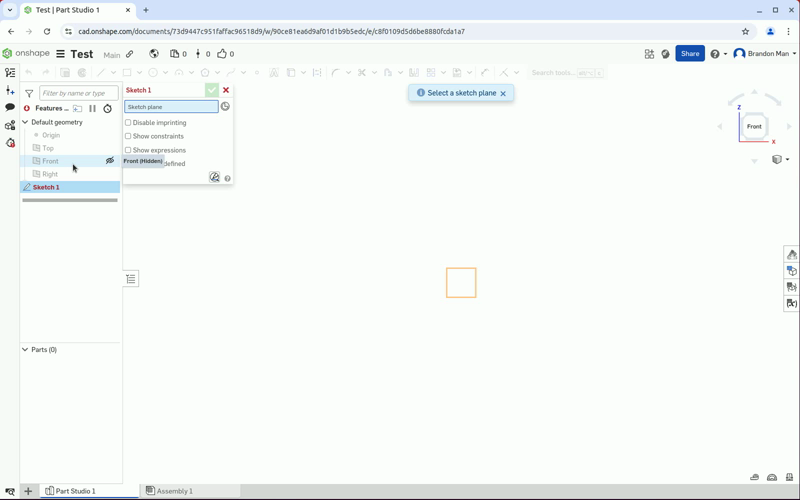
click(73, 163)
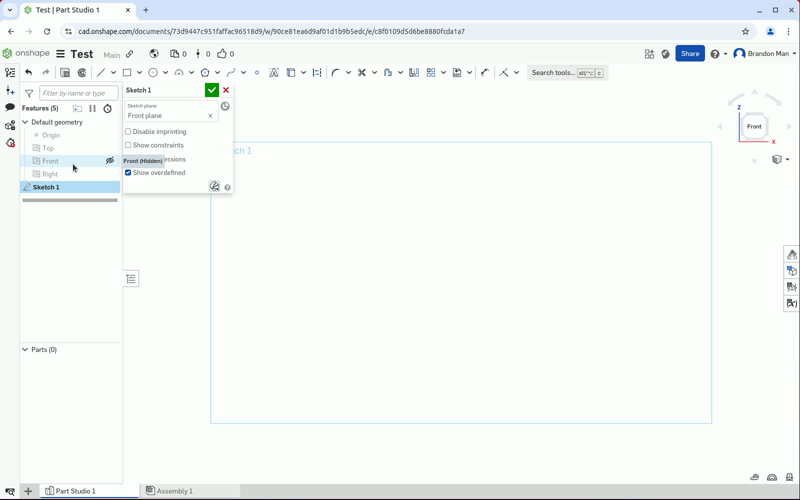
mouse_move(73, 352)
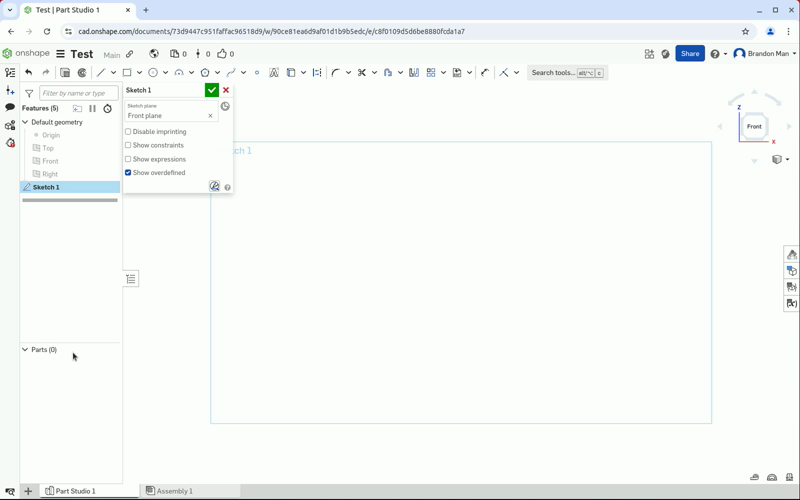
key(y)
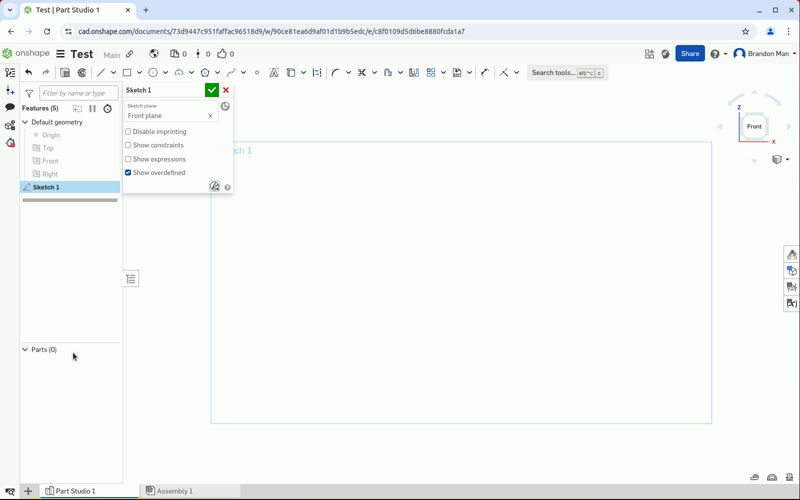
key(l)
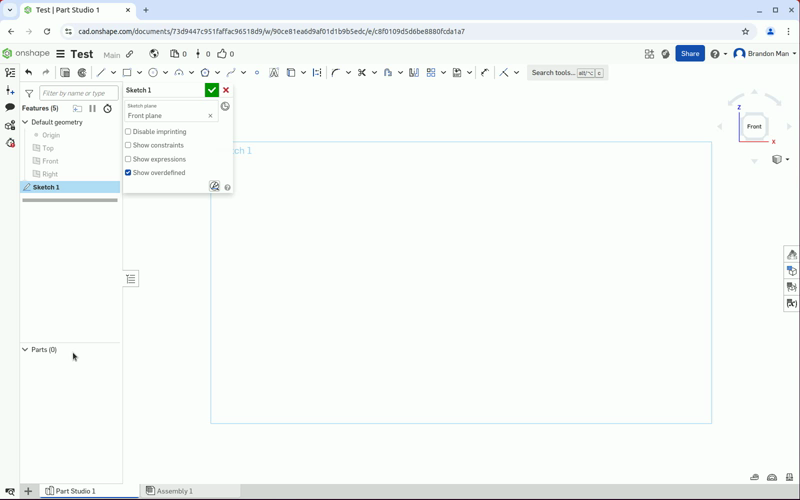
key_down(shift)
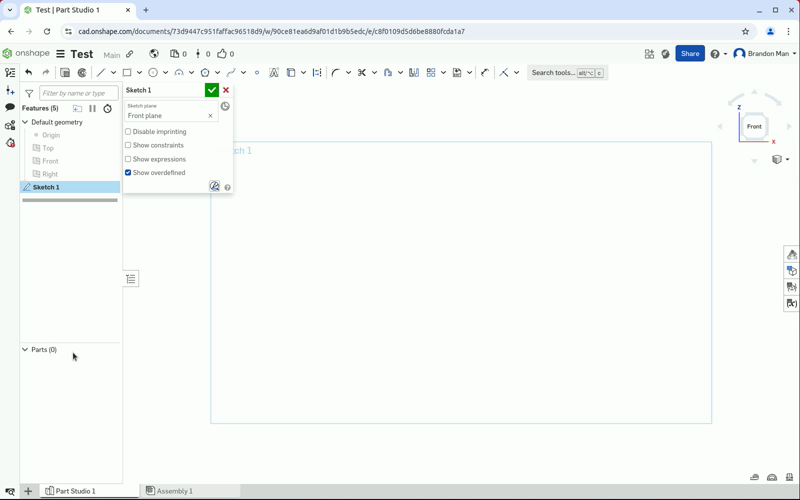
mouse_move(376, 282)
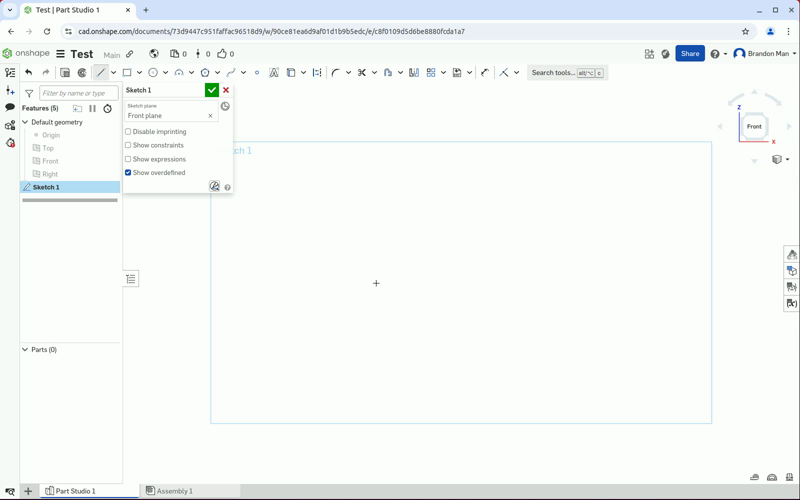
click(376, 282)
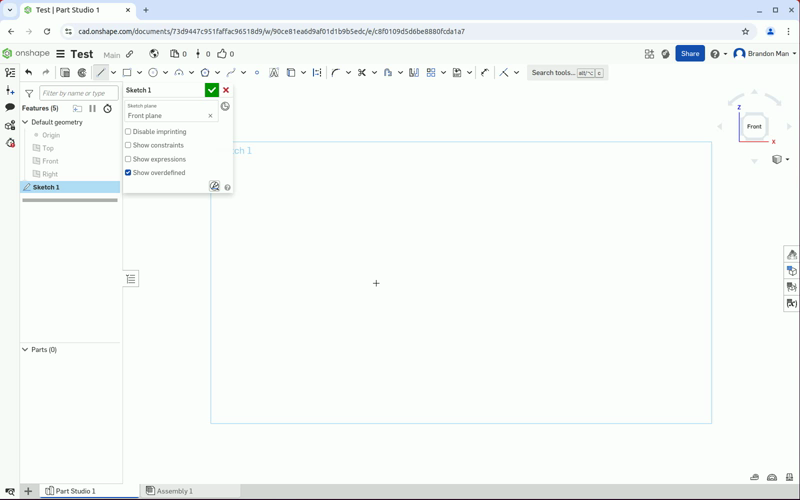
key_up(shift)
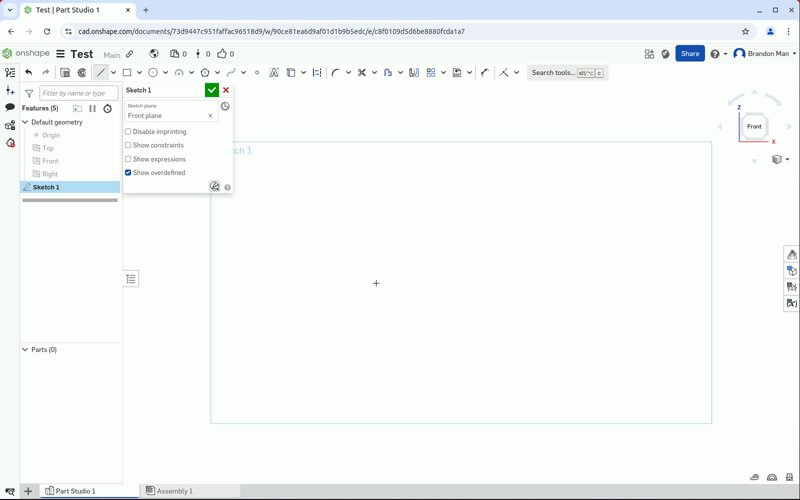
key_down(shift)
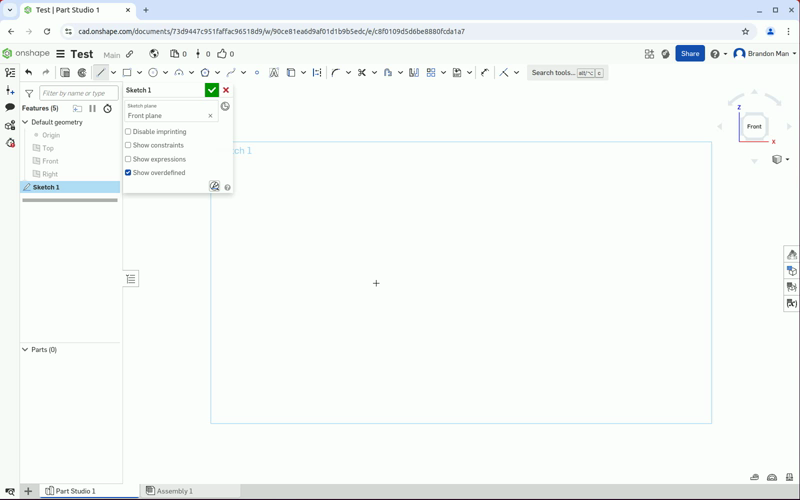
mouse_move(544, 282)
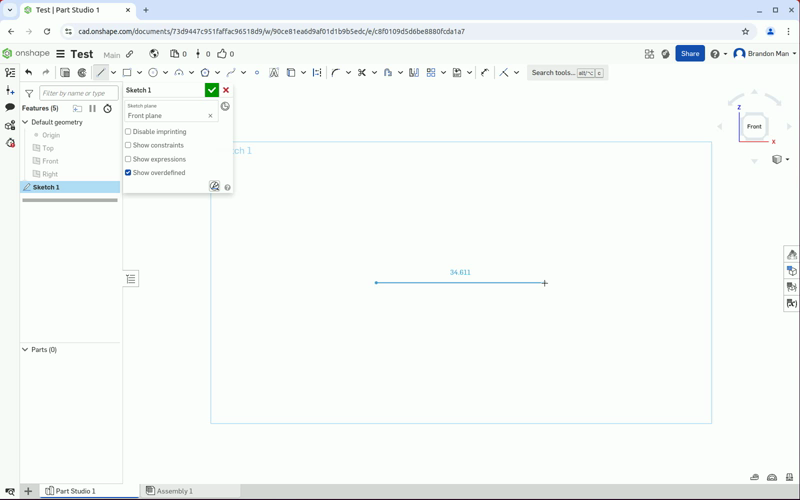
click(544, 282)
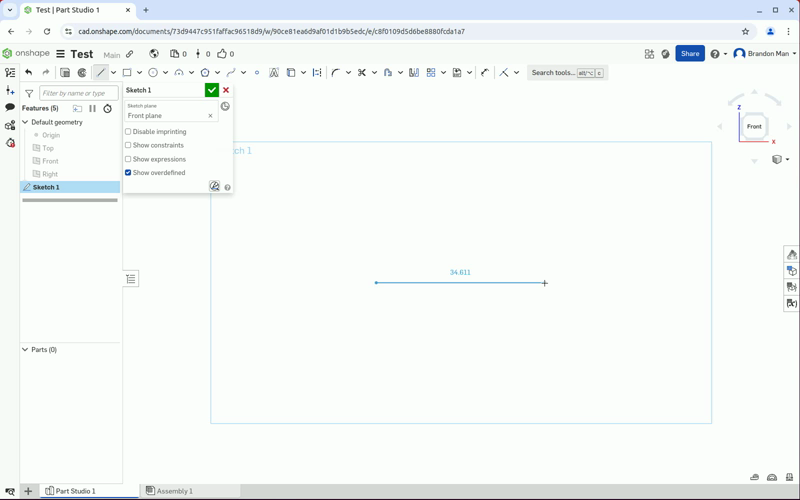
key_up(shift)
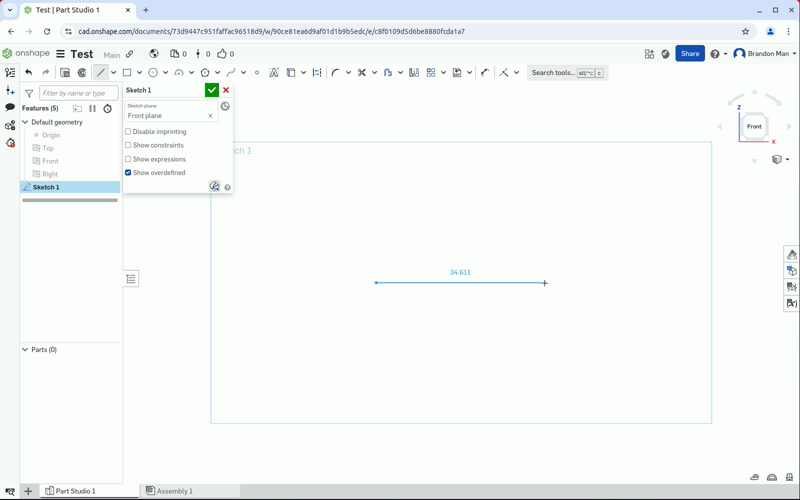
key_down(shift)
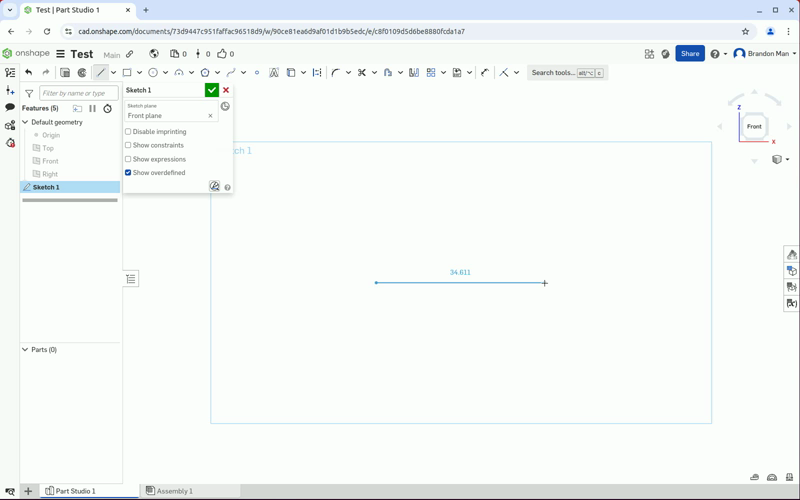
mouse_move(544, 171)
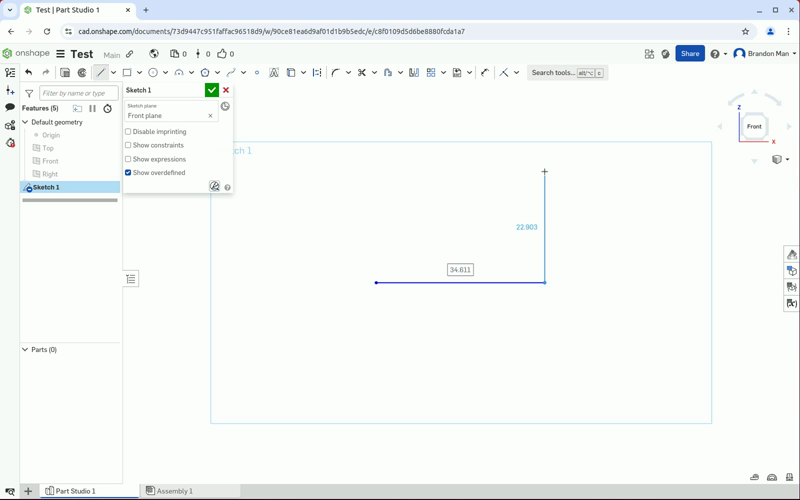
click(544, 171)
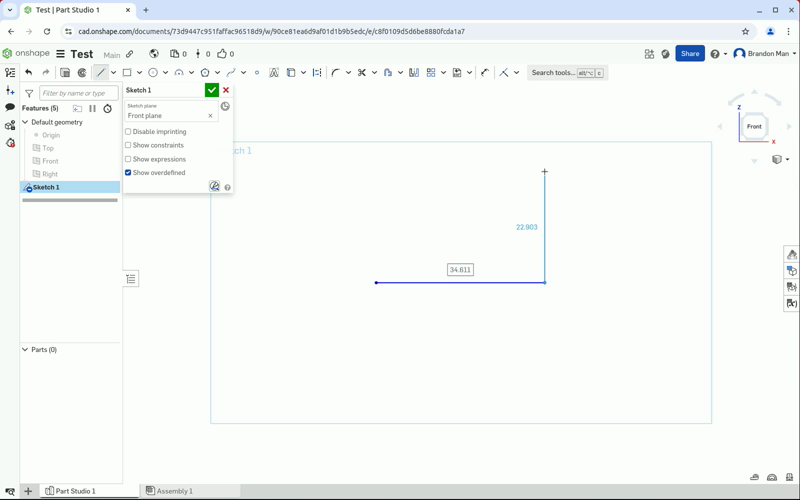
key_up(shift)
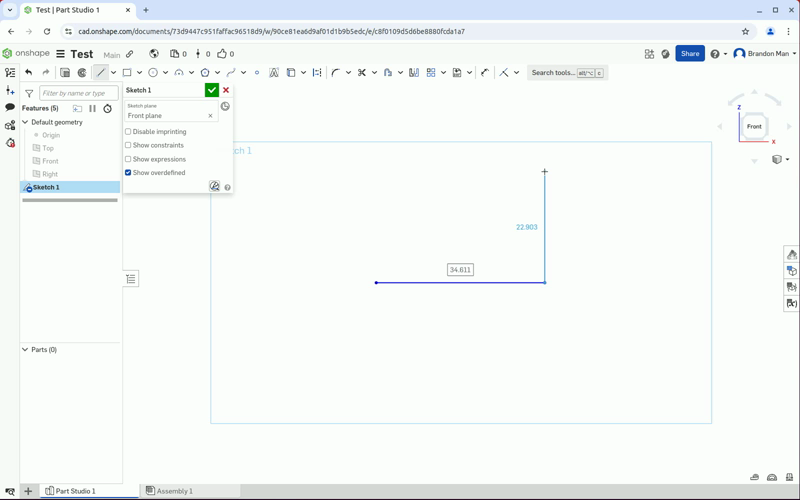
key_down(shift)
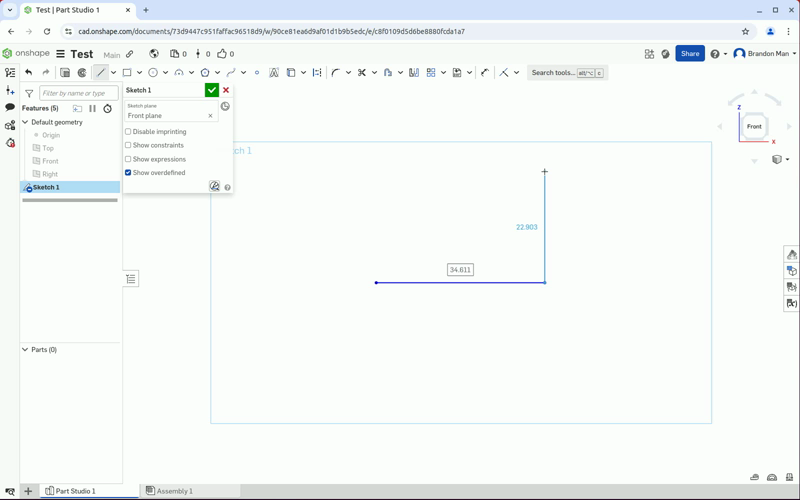
mouse_move(376, 171)
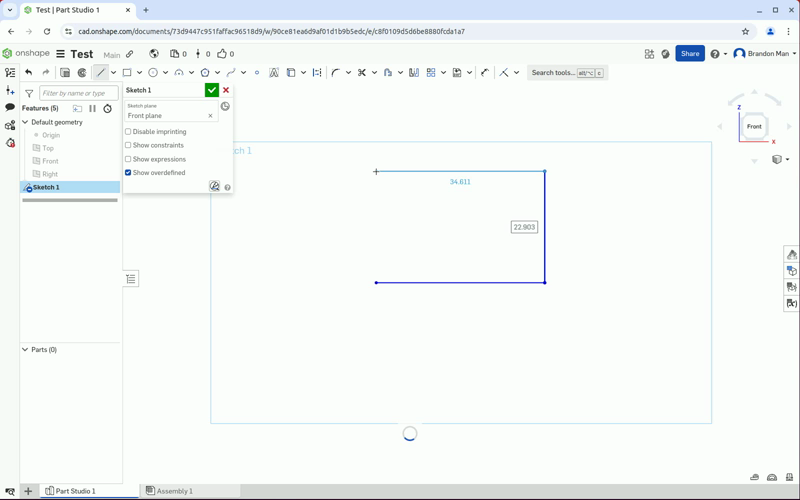
click(376, 171)
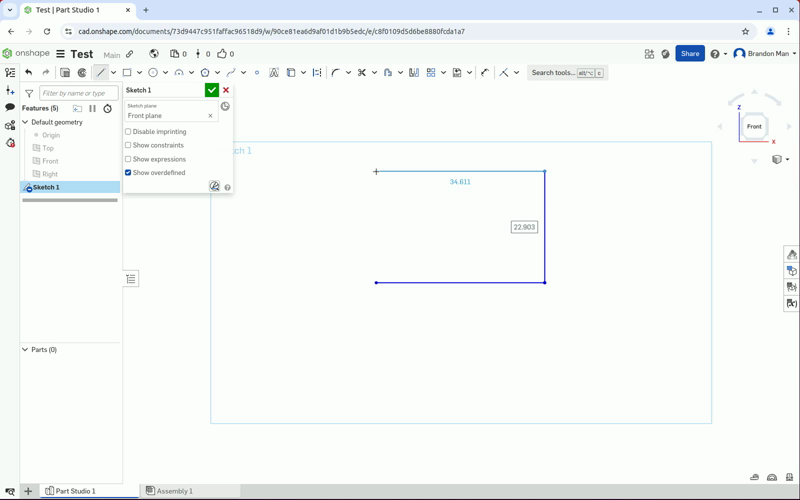
key_up(shift)
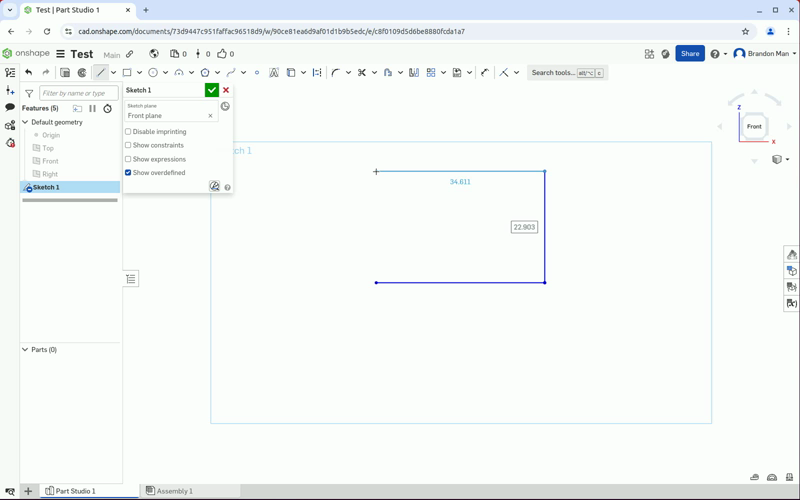
key_down(shift)
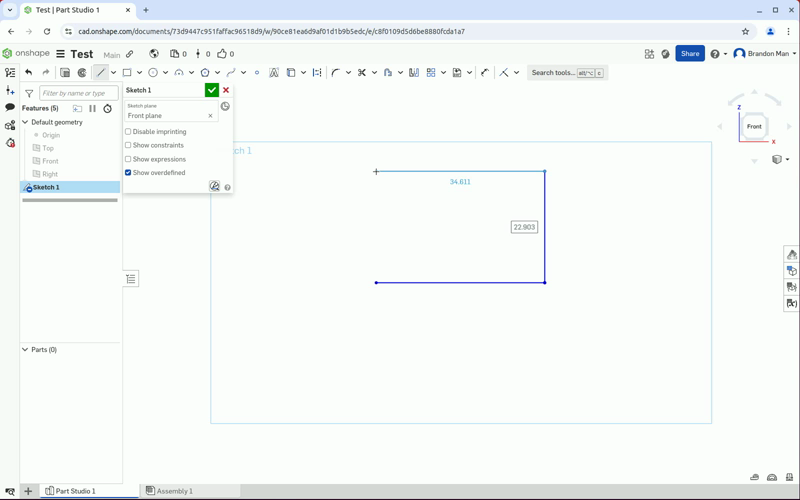
mouse_move(376, 282)
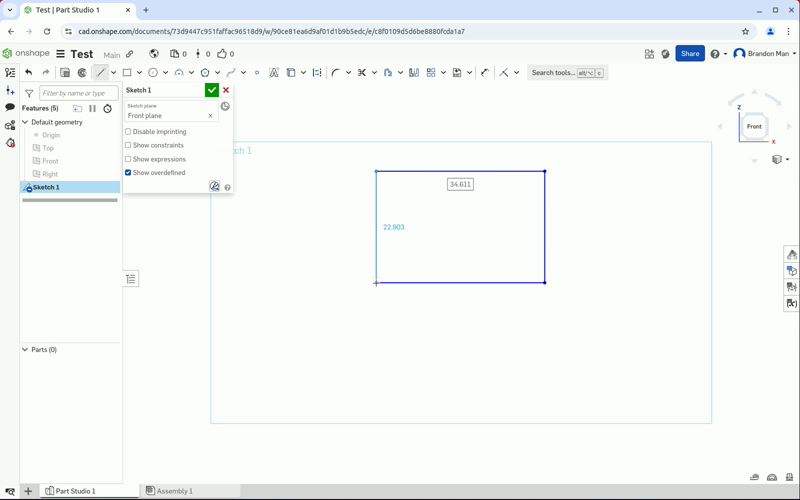
key_up(shift)
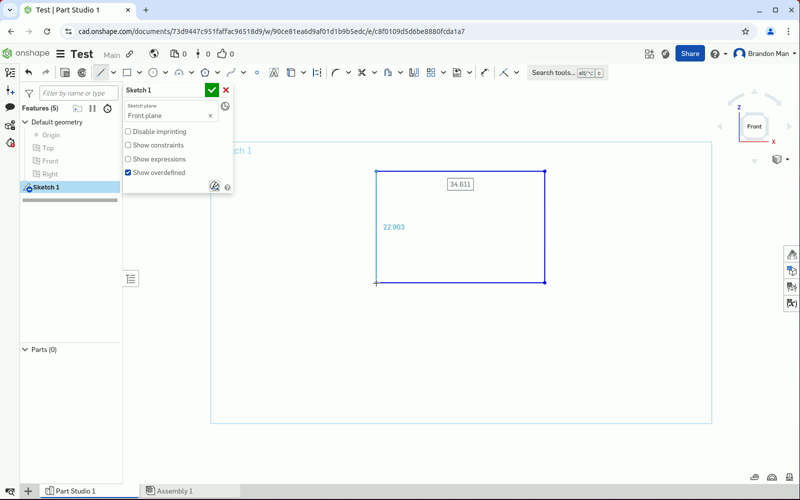
click(376, 282)
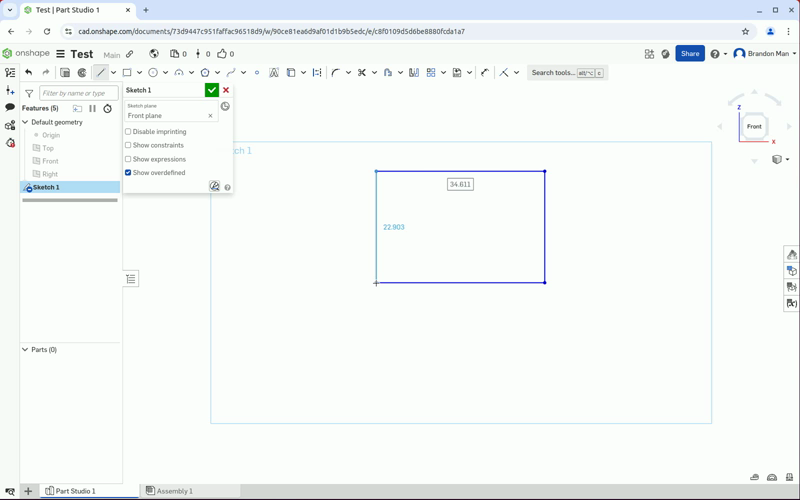
key(esc)
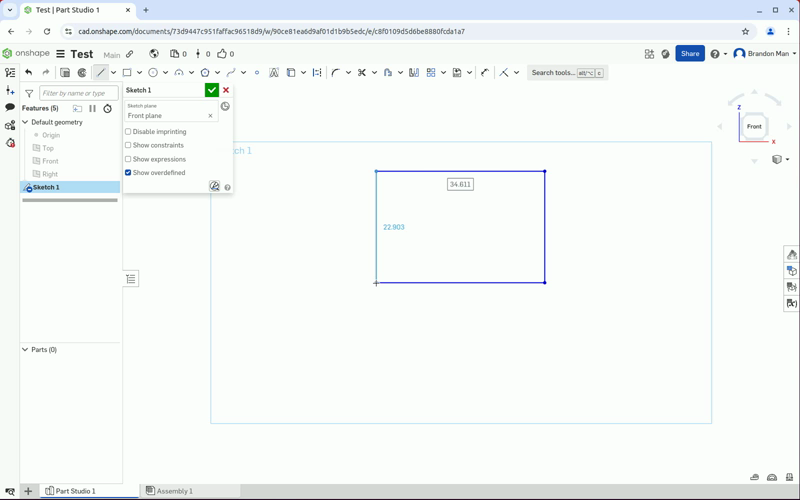
mouse_move(434, 259)
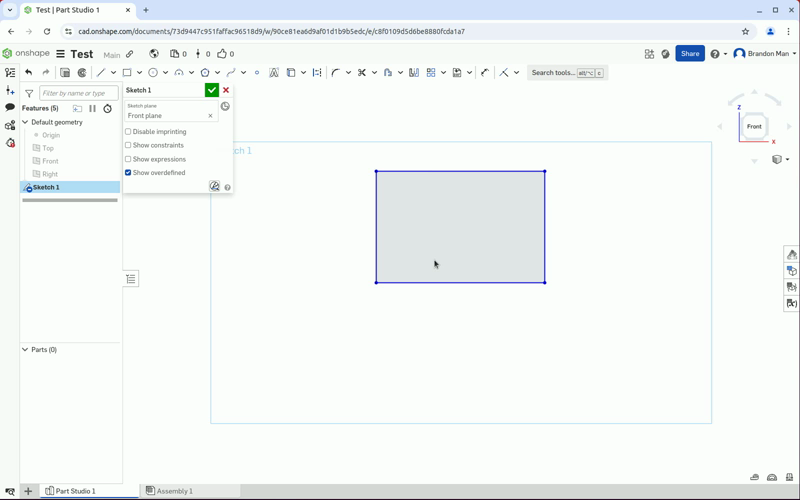
click(434, 259)
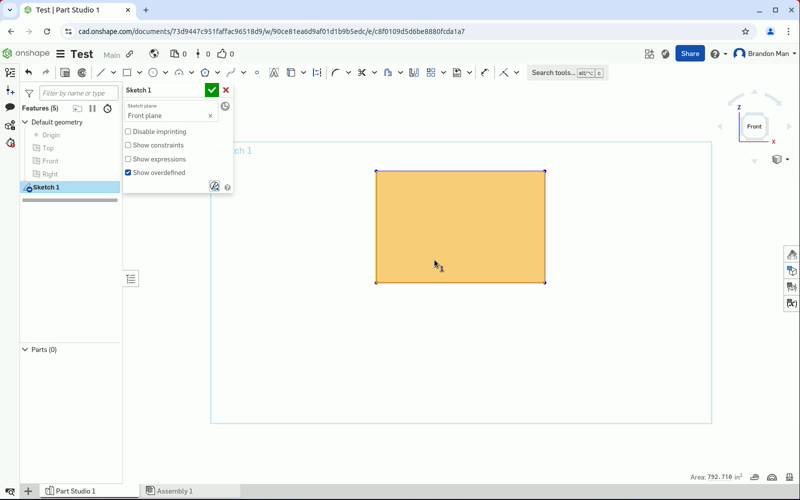
mouse_move(73, 352)
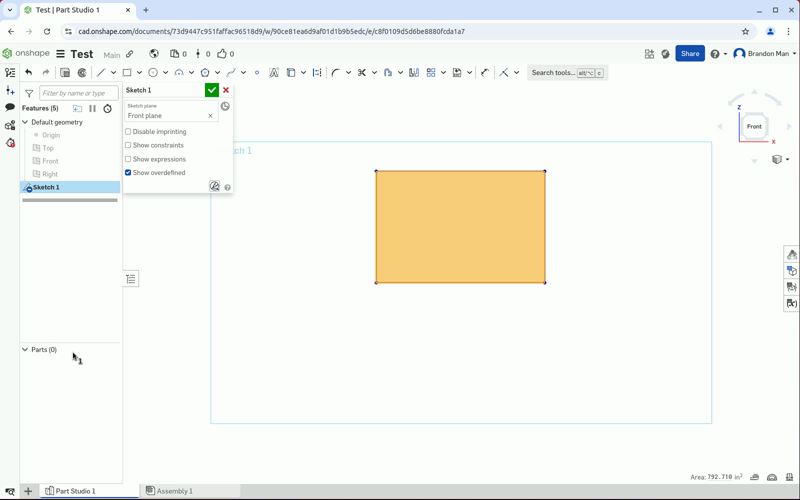
key(shift+y)
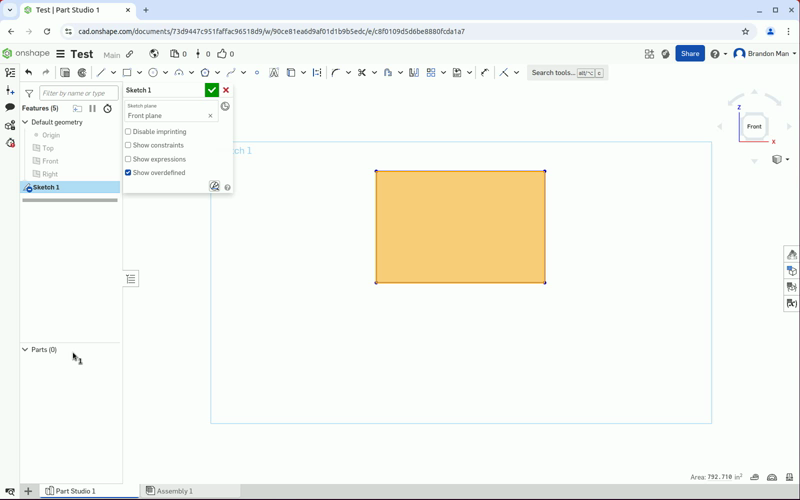
key(shift+e)
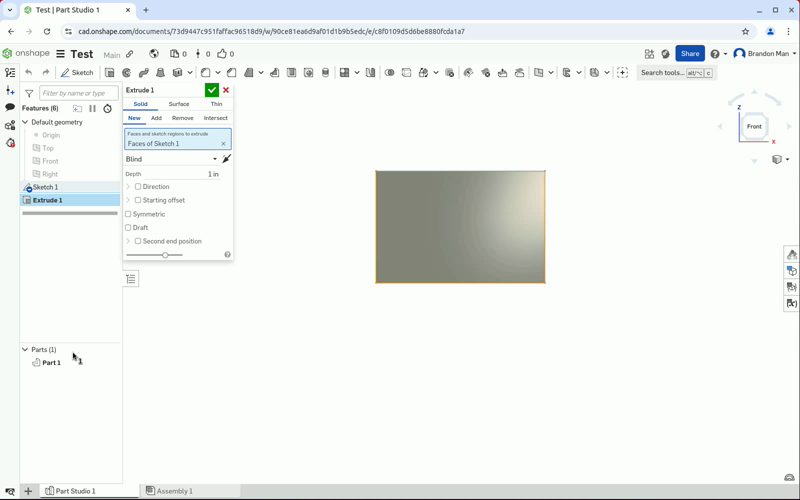
mouse_move(143, 106)
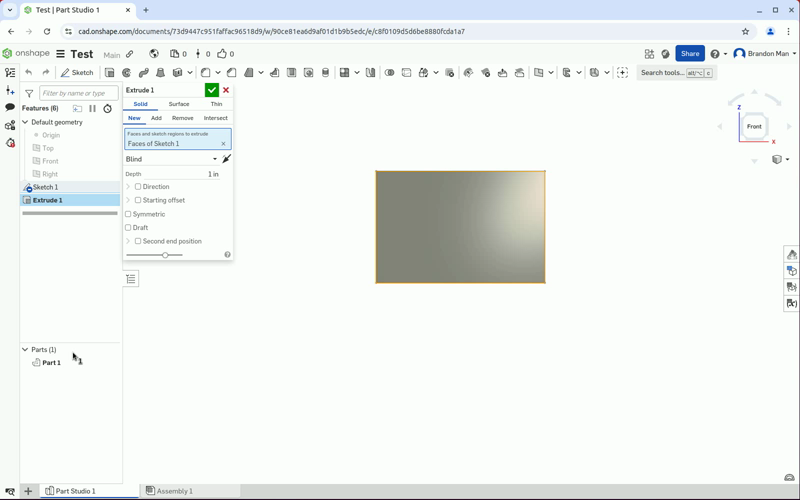
click(143, 106)
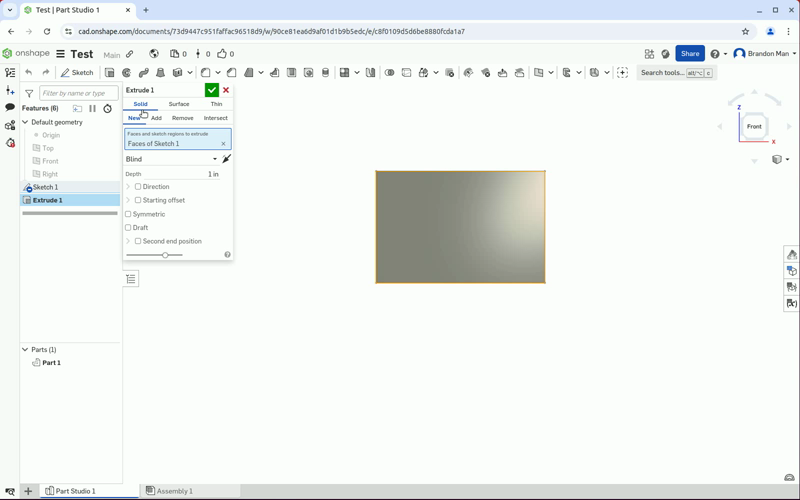
mouse_move(137, 120)
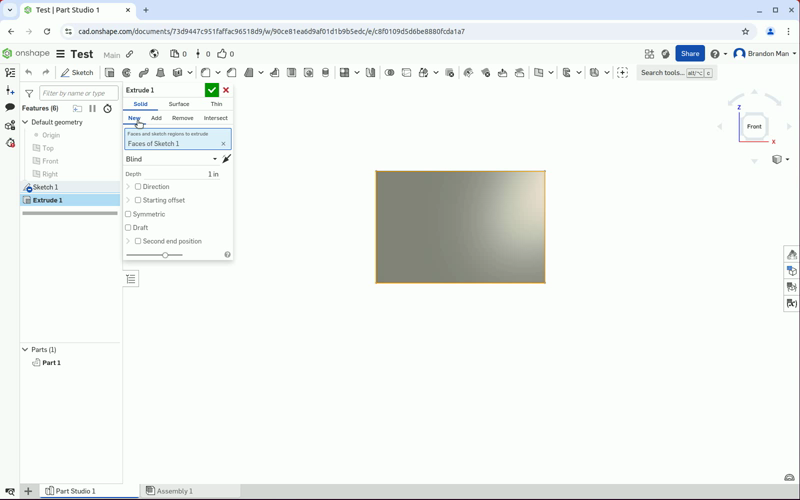
click(137, 120)
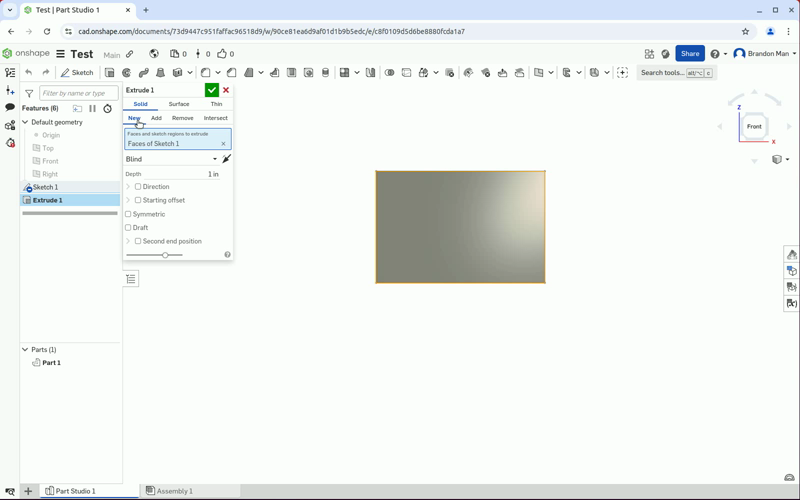
key(tab, 4)
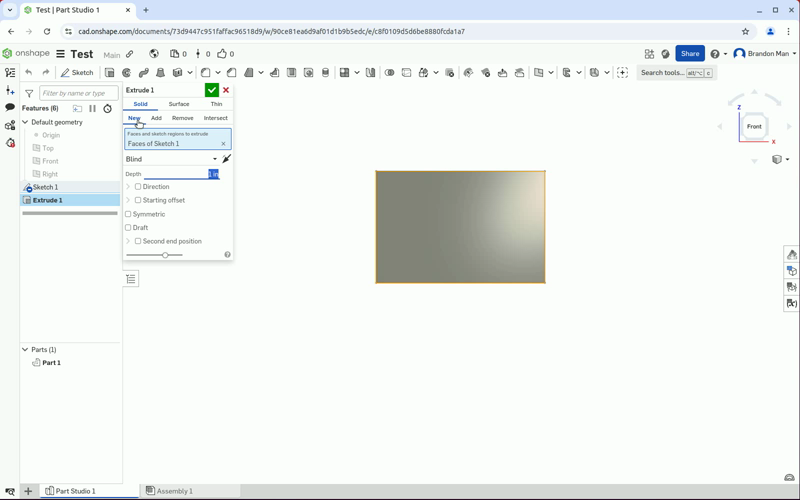
text(-23.108)
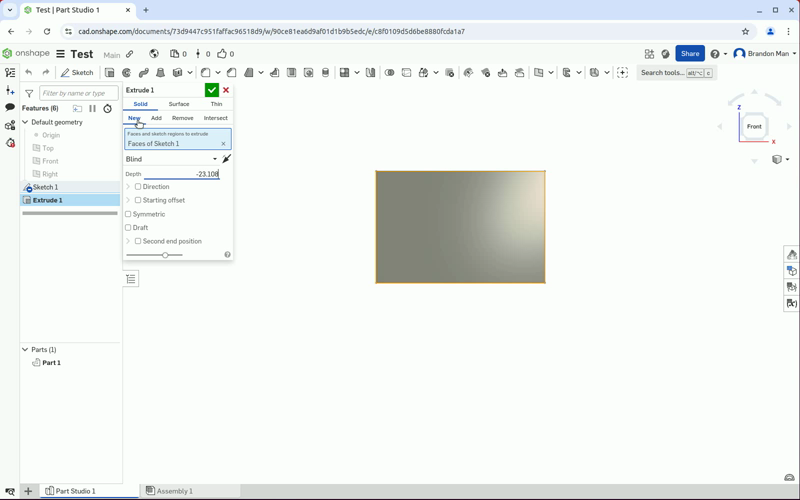
key(enter)
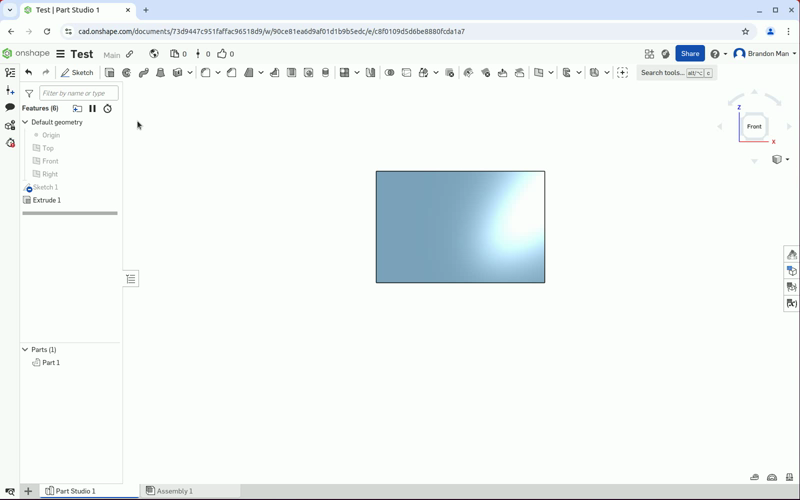
key(shift+h)
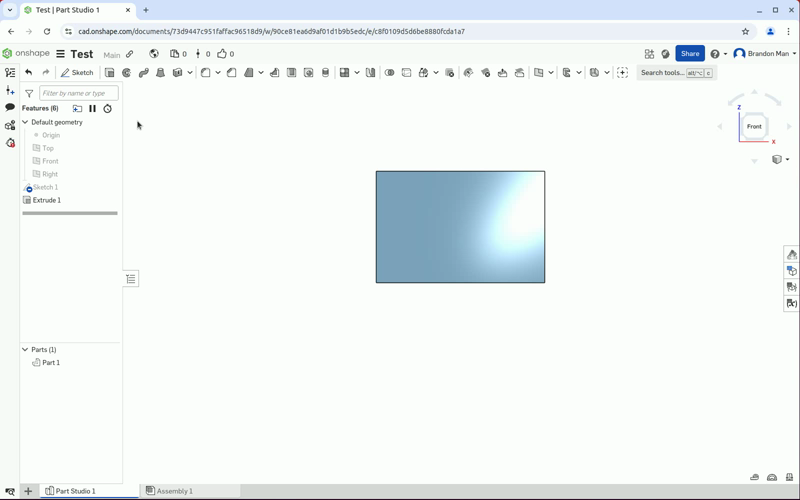
key(shift+h)
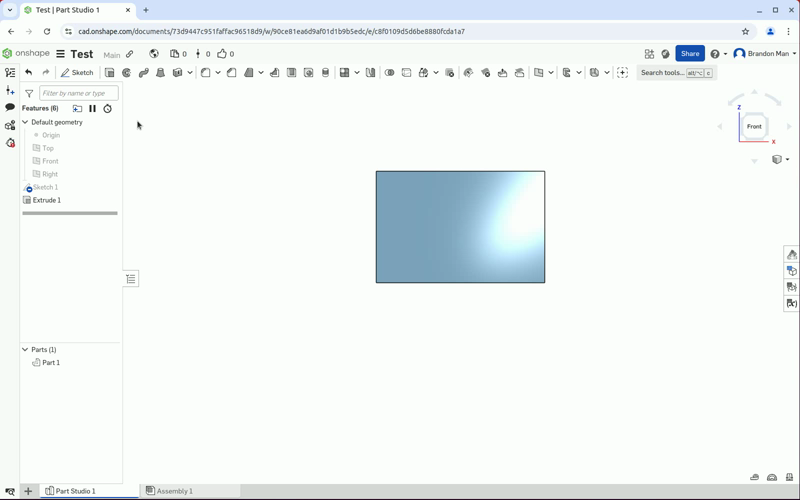
mouse_move(73, 189)
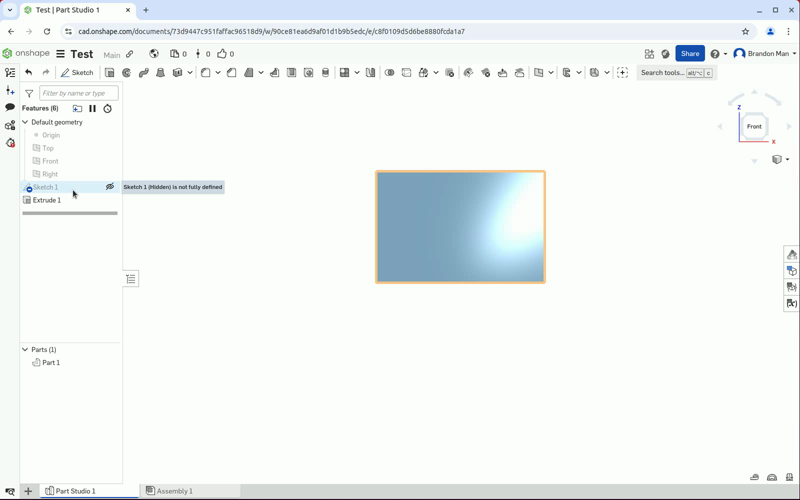
click(73, 189)
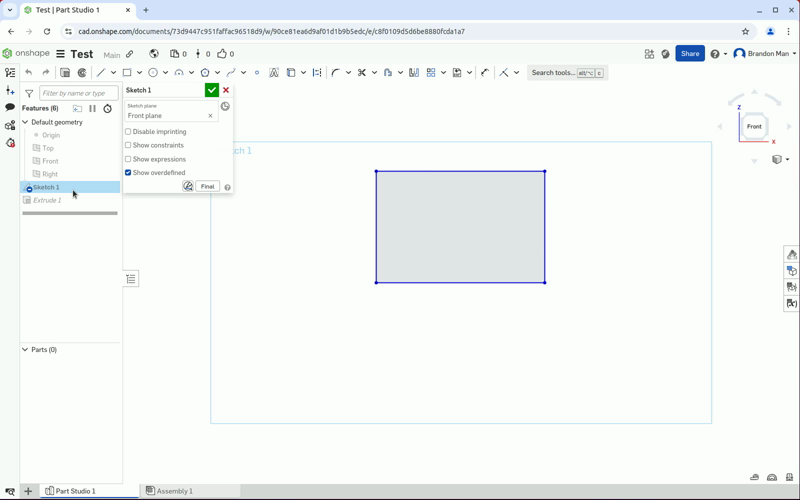
mouse_move(229, 92)
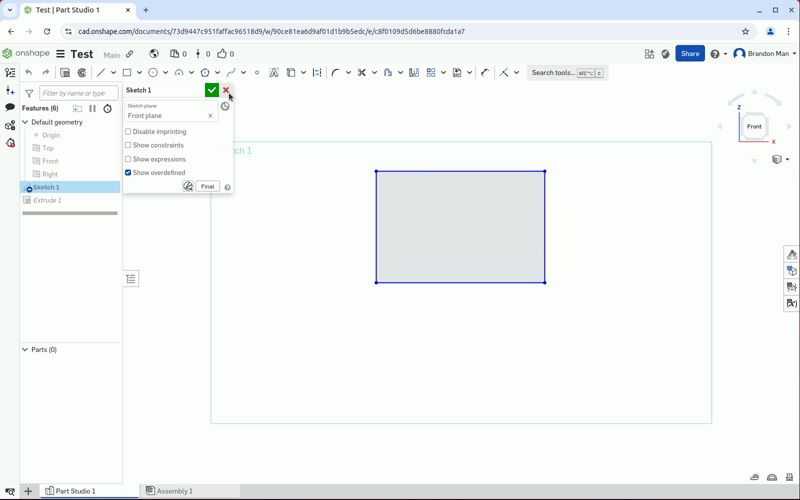
click(229, 92)
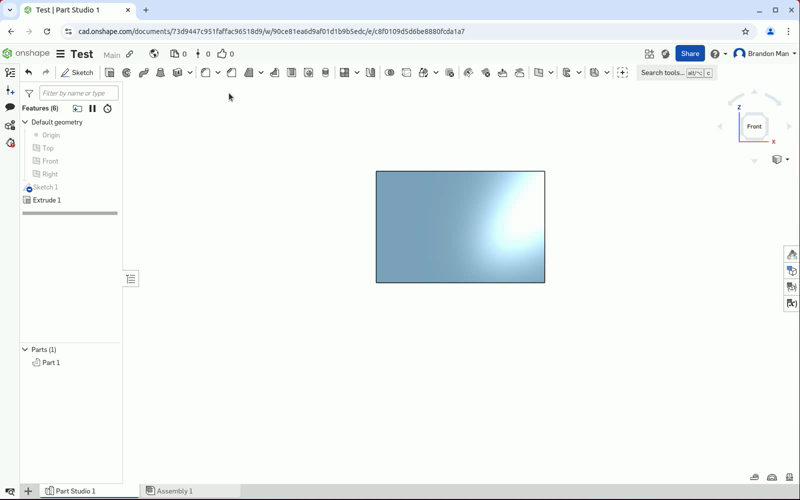
mouse_move(73, 352)
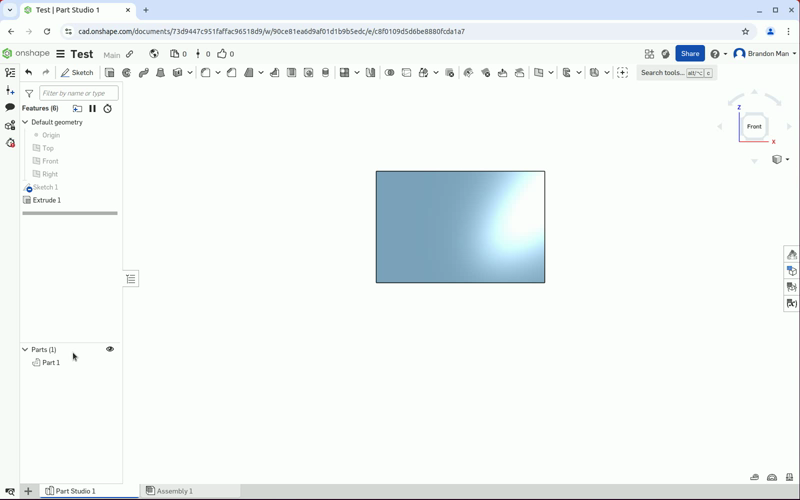
key(y)
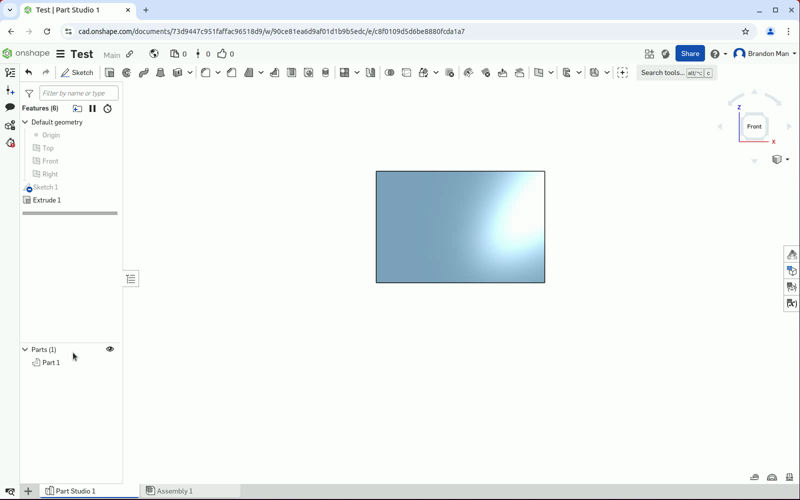
key(shift+p)
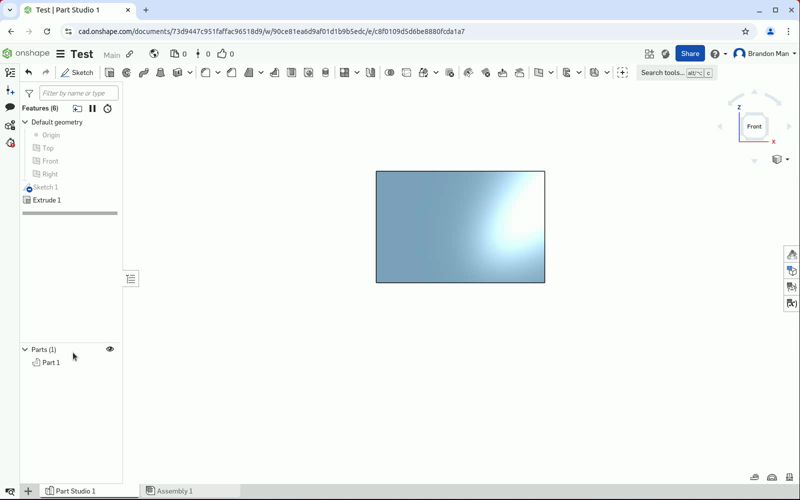
key(space)
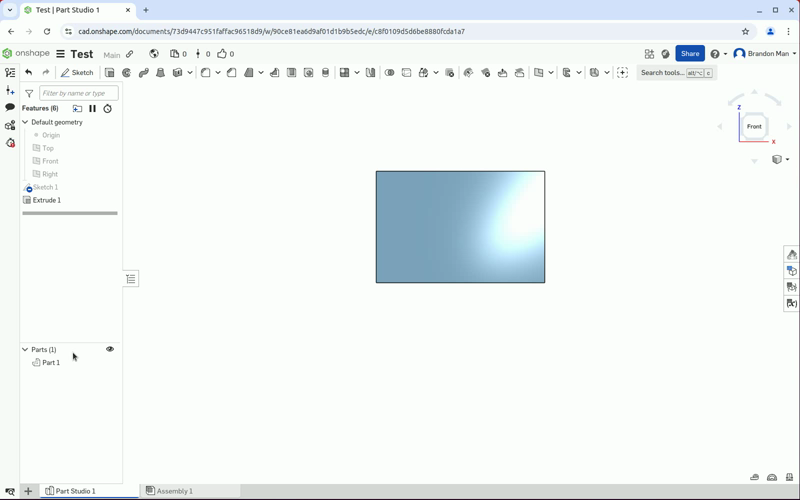
key_down(shift)
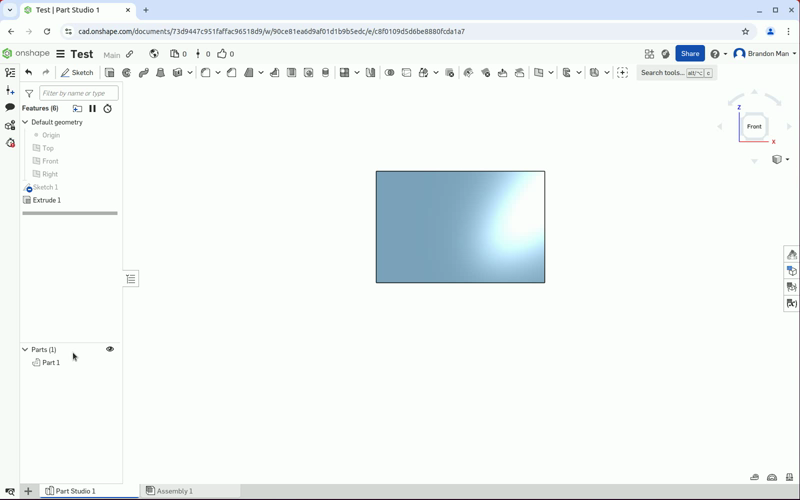
key(left)
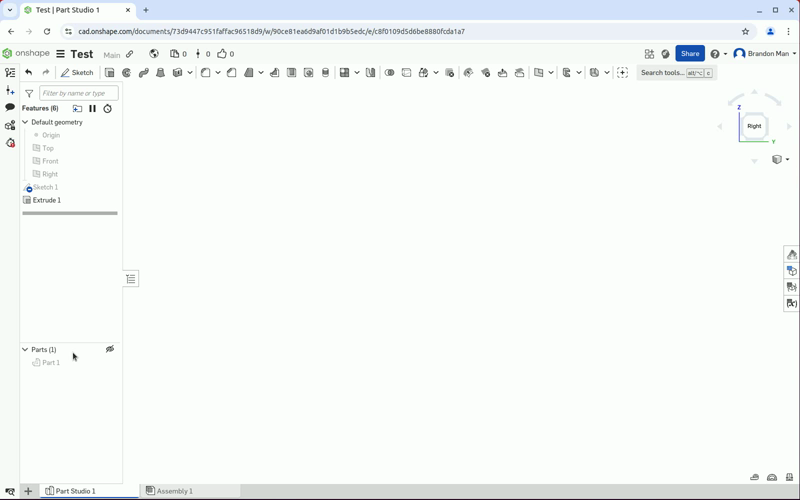
key_up(shift)
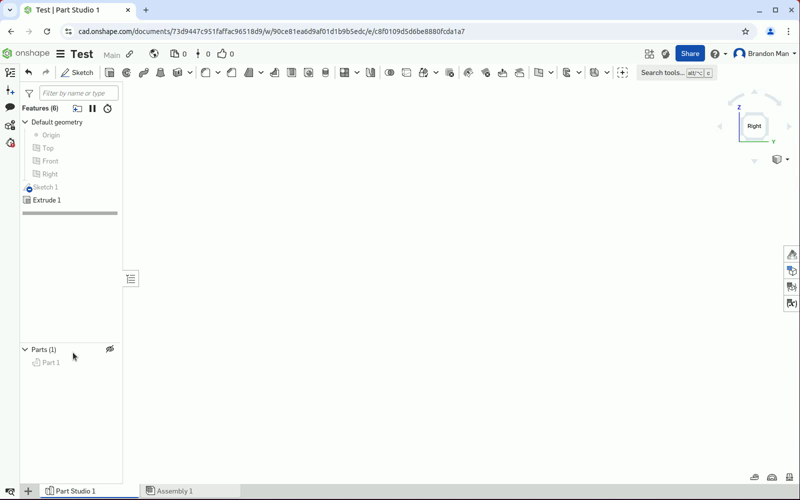
mouse_move(73, 352)
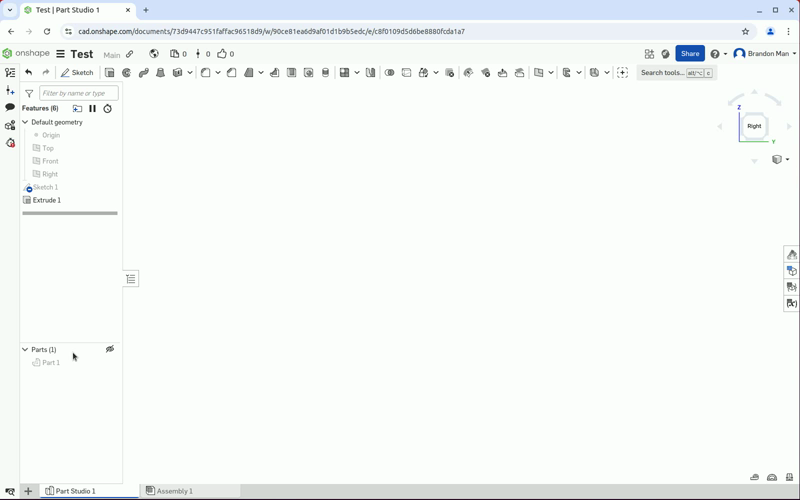
key(shift+y)
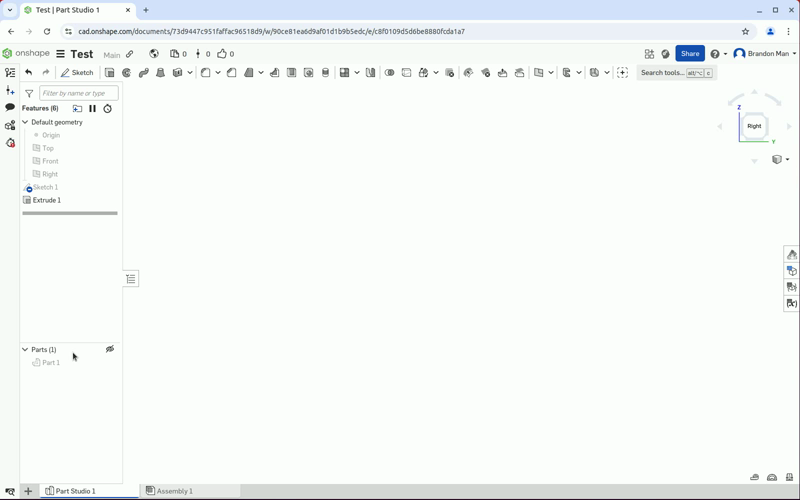
key(shift+s)
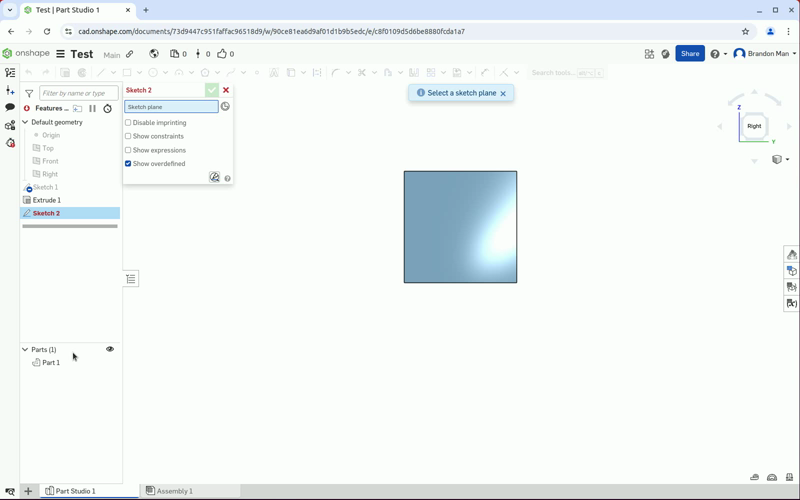
mouse_move(73, 176)
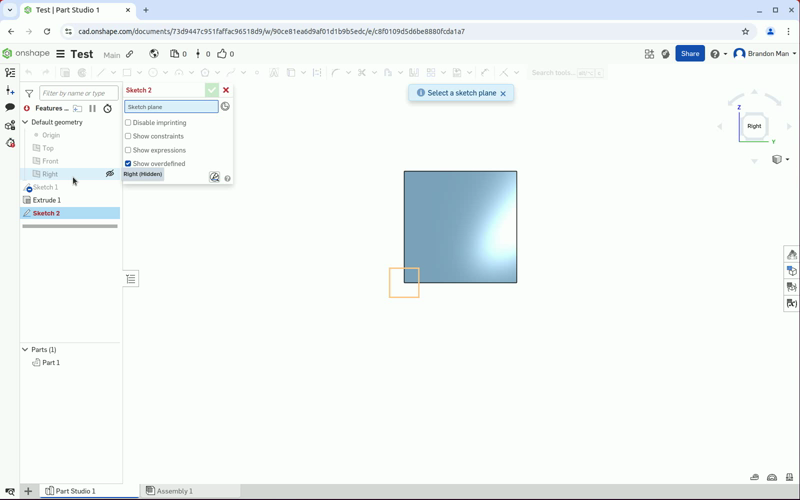
click(73, 176)
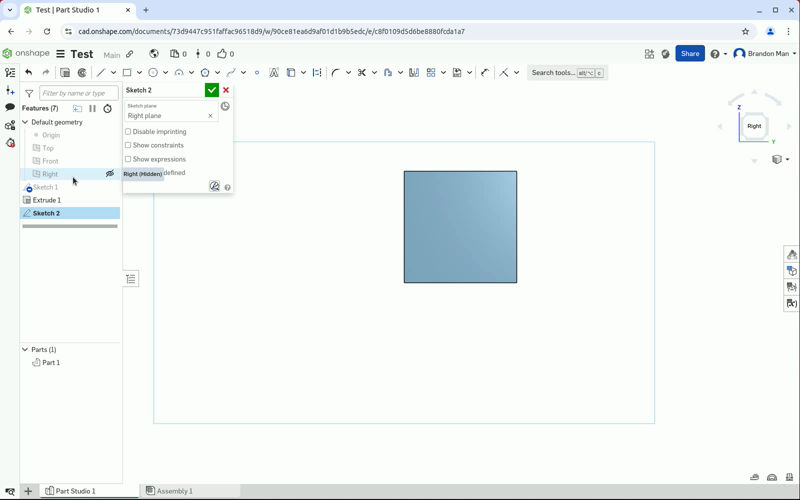
mouse_move(73, 352)
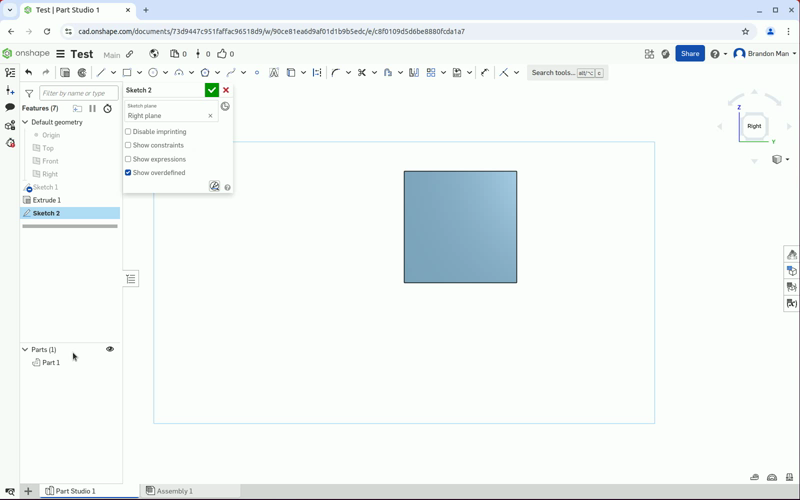
key(y)
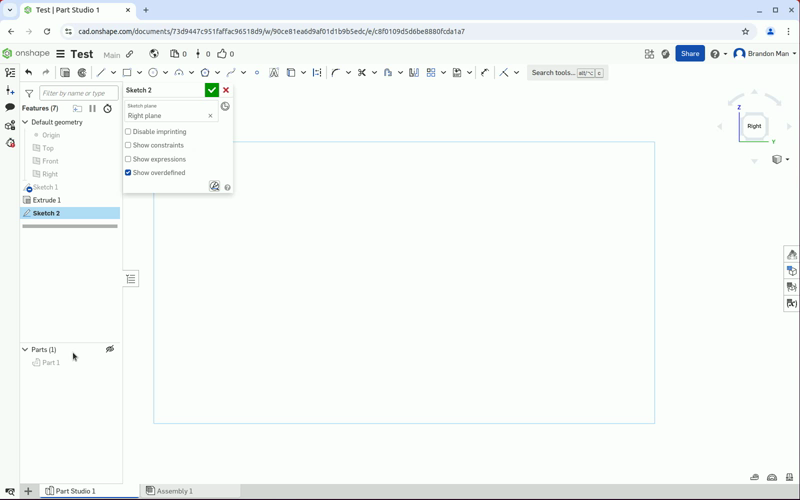
key(l)
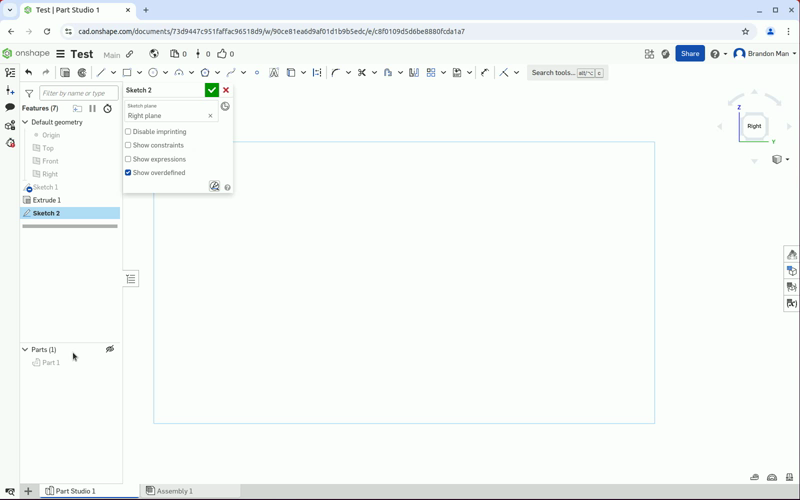
key_down(shift)
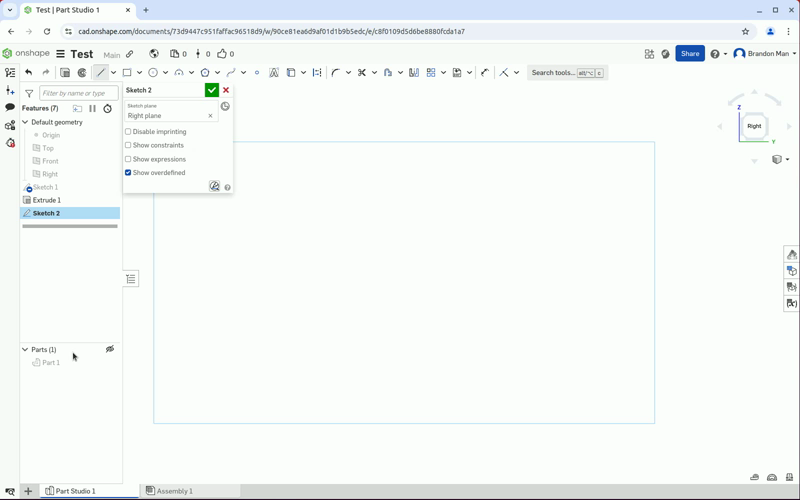
mouse_move(460, 254)
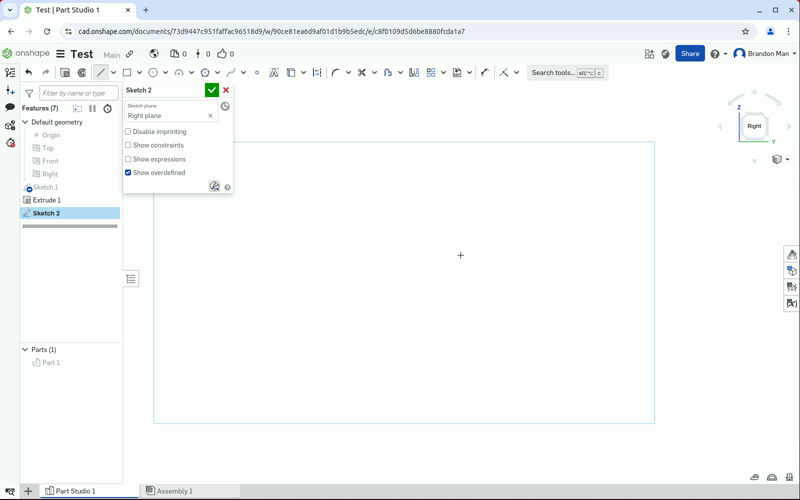
click(460, 254)
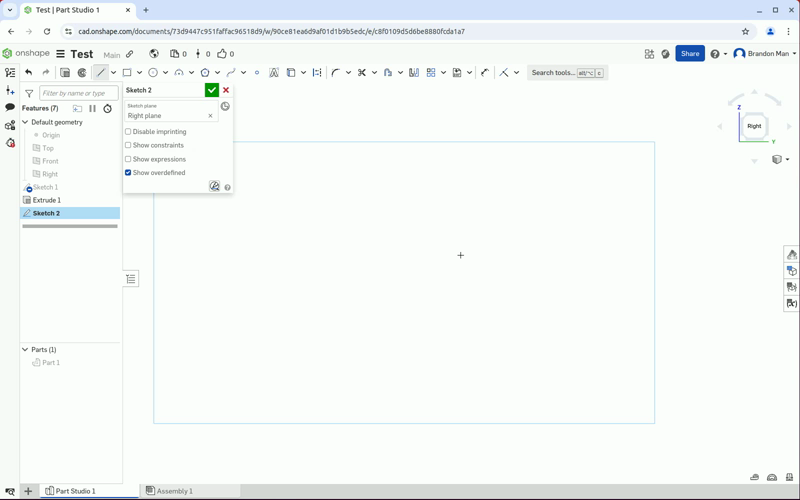
key_up(shift)
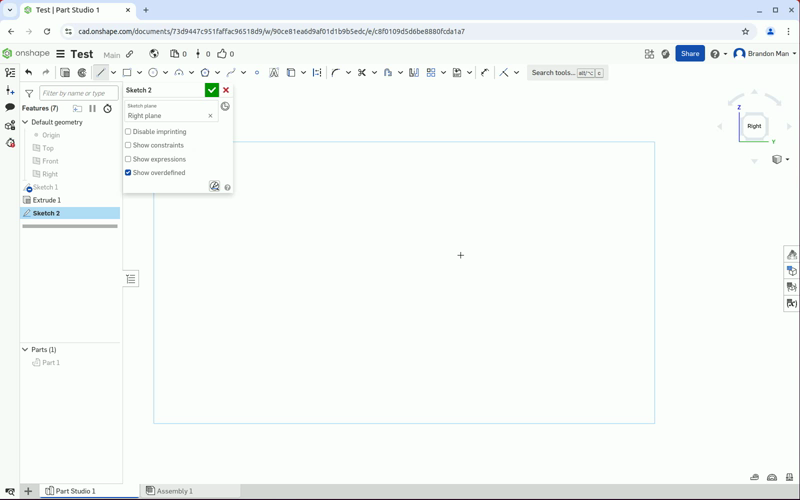
key_down(shift)
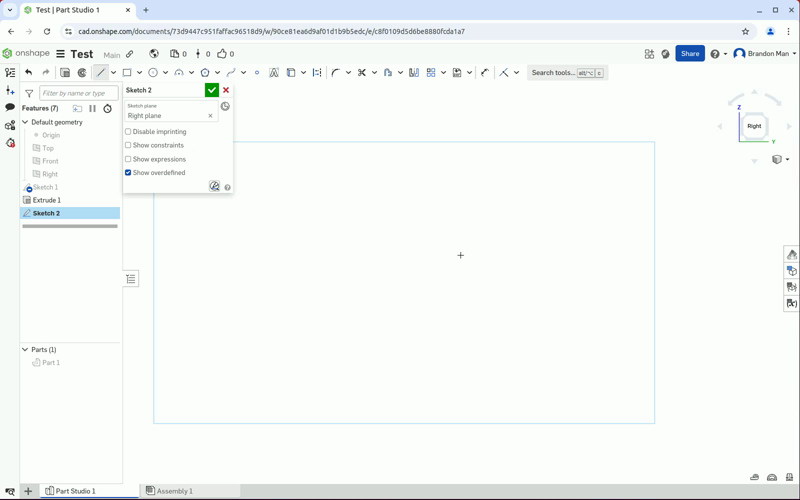
mouse_move(573, 198)
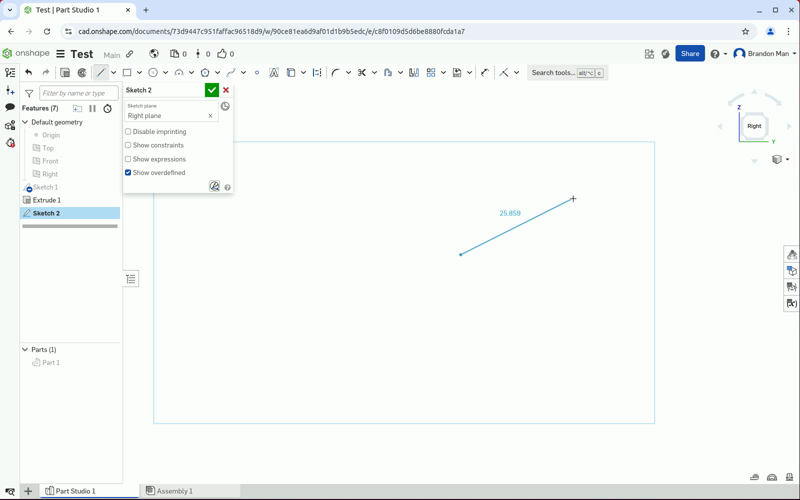
click(573, 198)
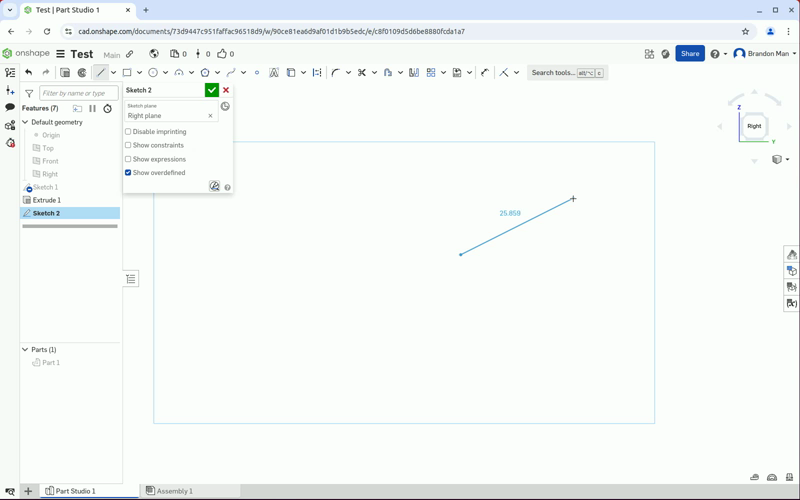
key_up(shift)
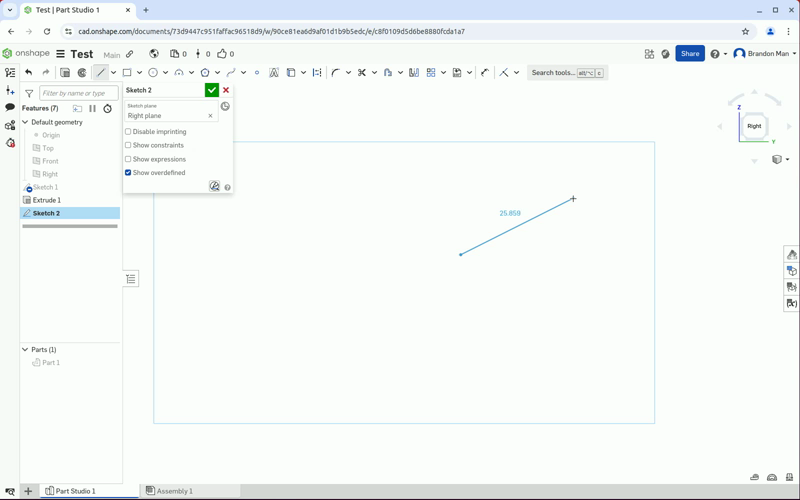
key_down(shift)
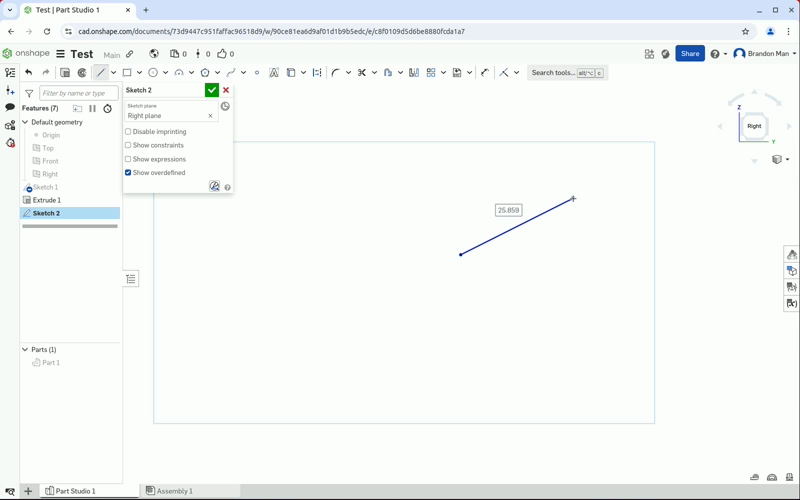
mouse_move(589, 198)
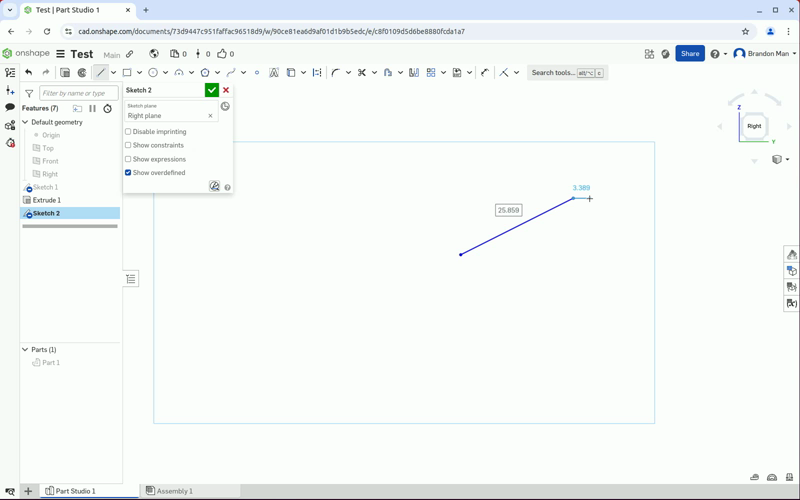
mouse_move(573, 170)
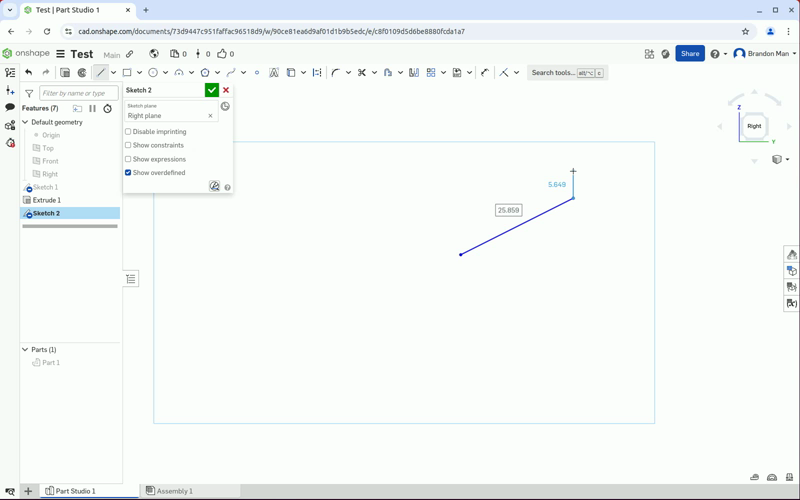
click(573, 170)
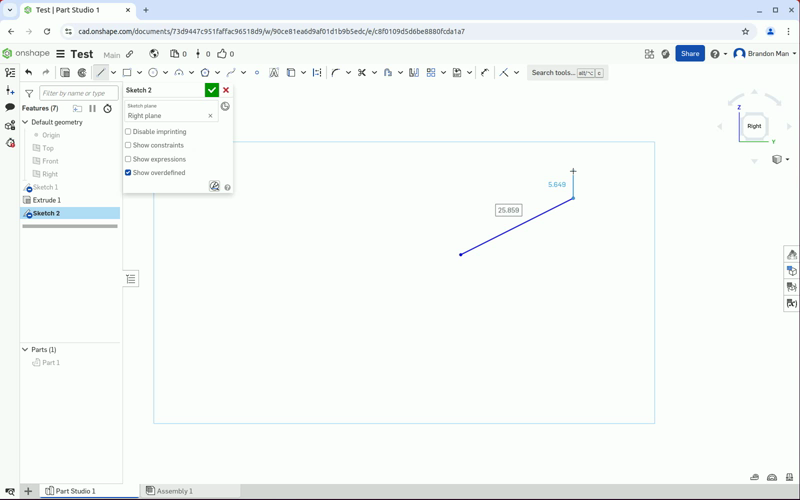
key_up(shift)
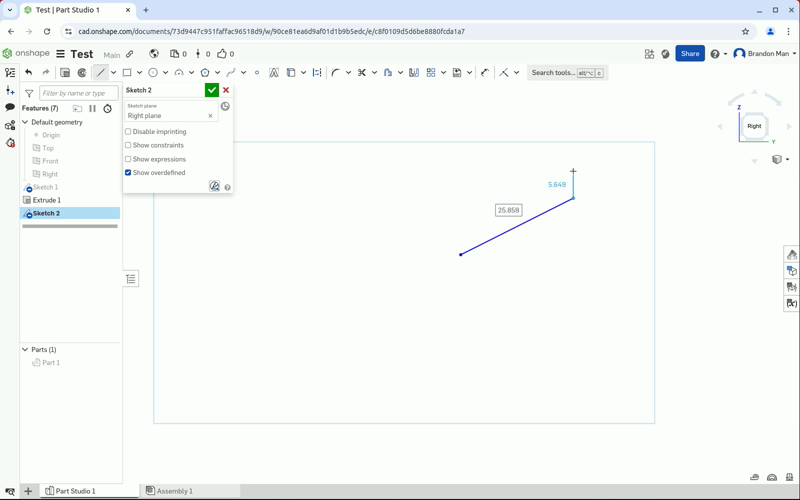
key_down(shift)
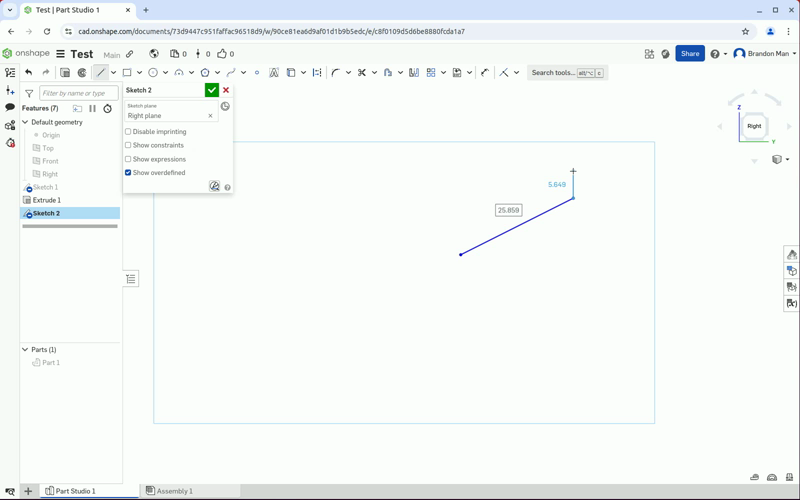
mouse_move(460, 170)
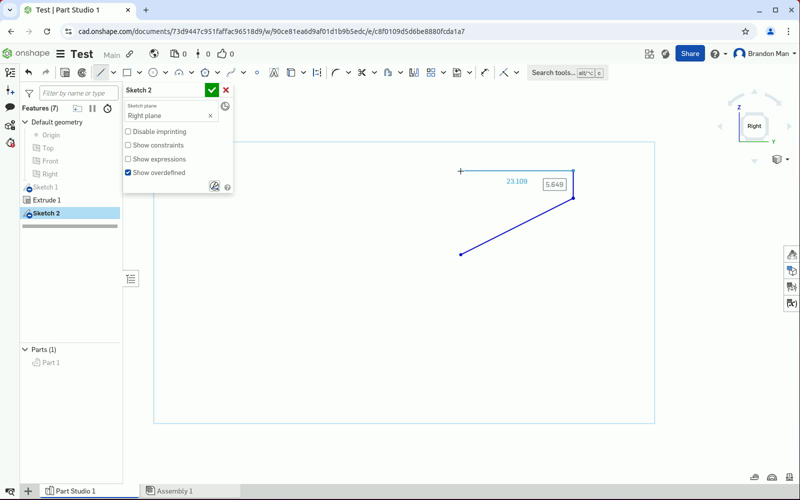
click(460, 170)
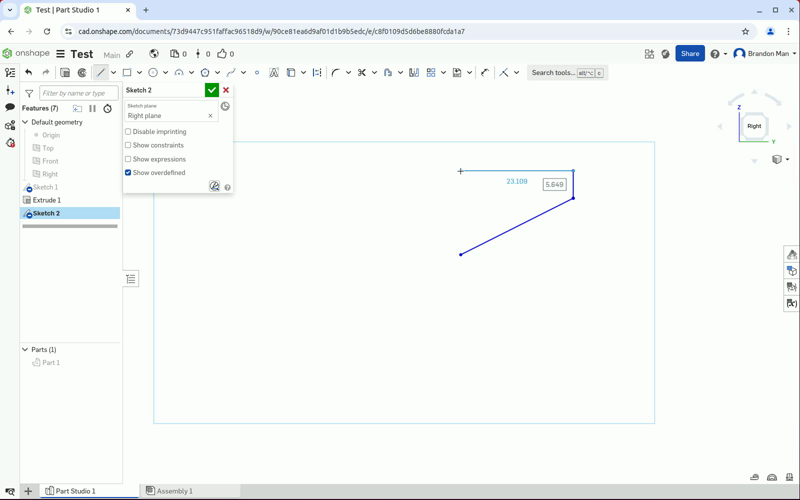
key_up(shift)
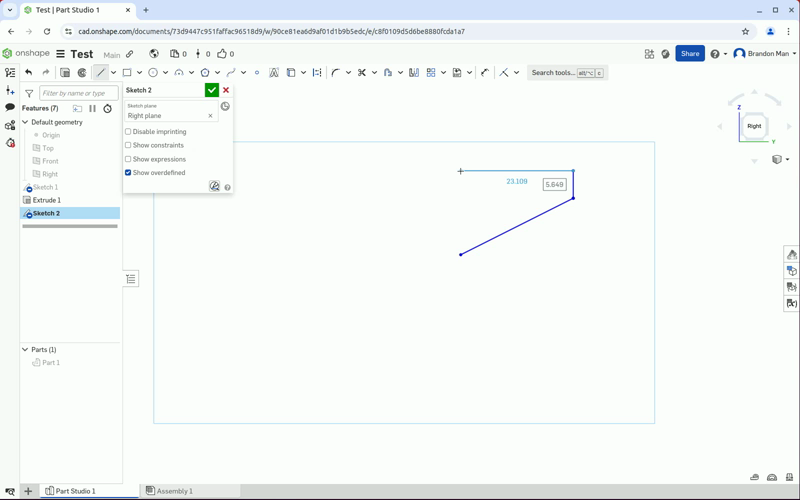
key_down(shift)
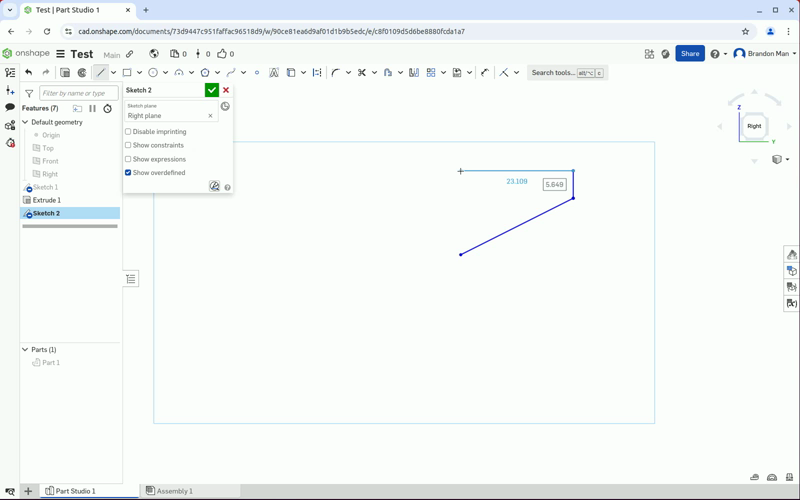
mouse_move(460, 254)
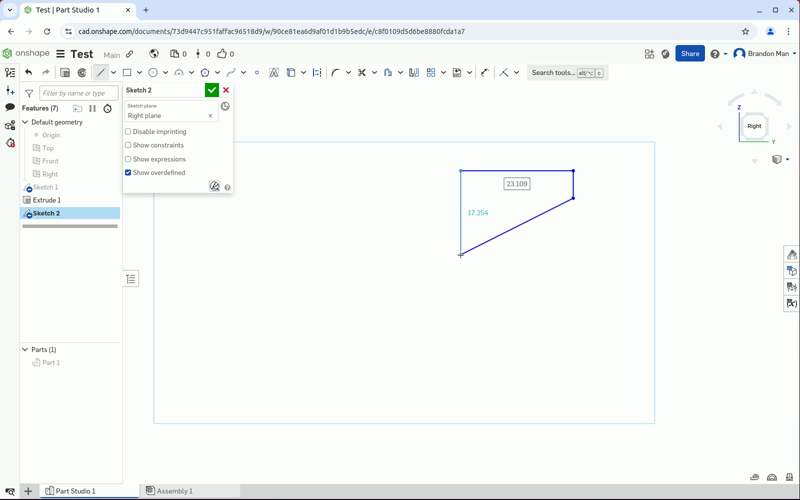
key_up(shift)
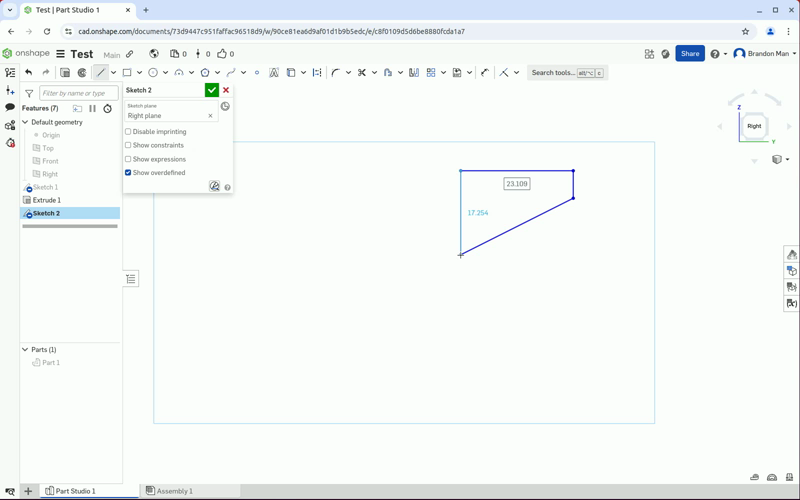
click(460, 254)
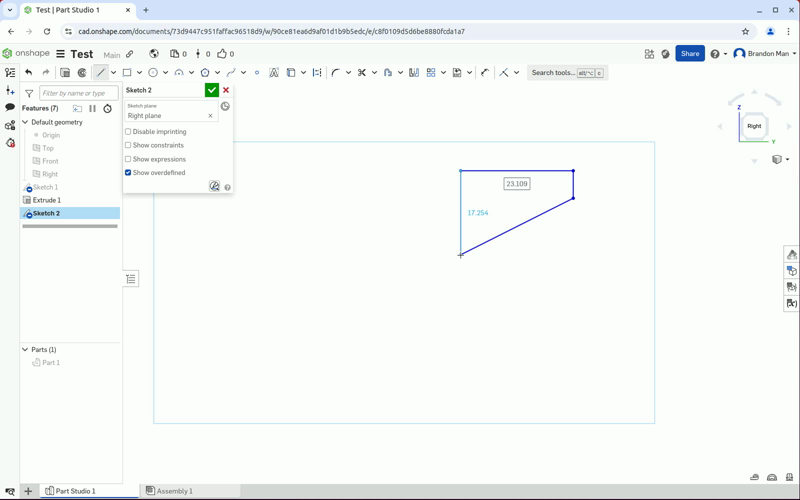
key(esc)
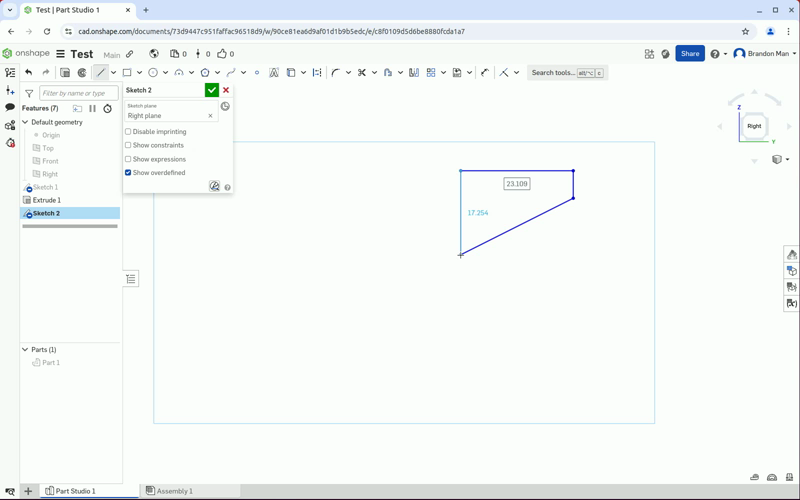
mouse_move(525, 213)
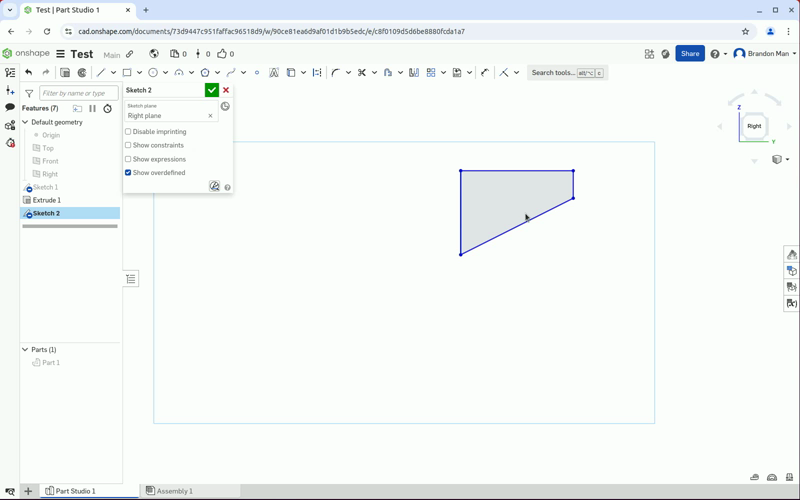
click(525, 213)
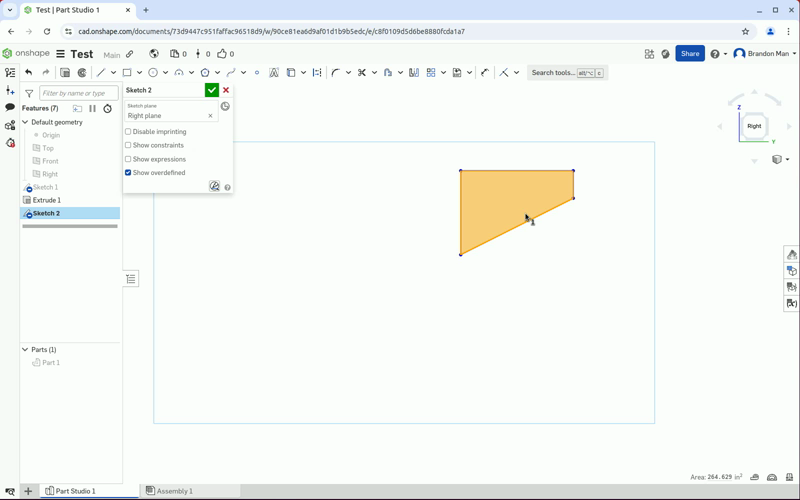
mouse_move(73, 352)
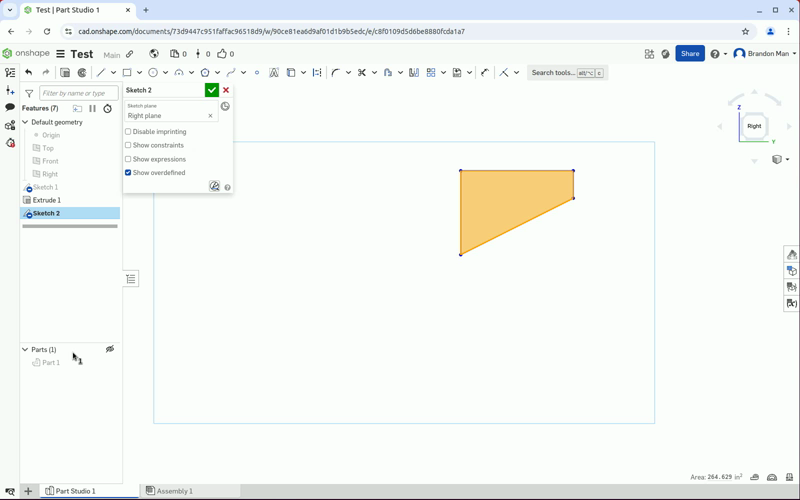
key(shift+y)
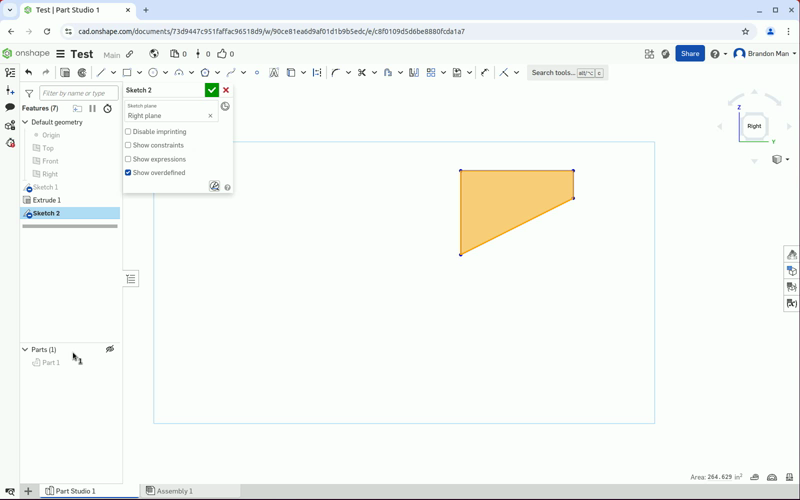
key(shift+e)
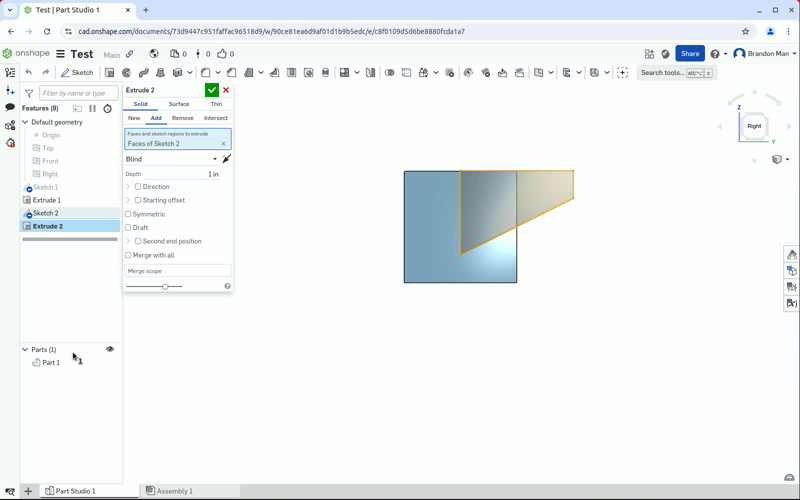
mouse_move(143, 106)
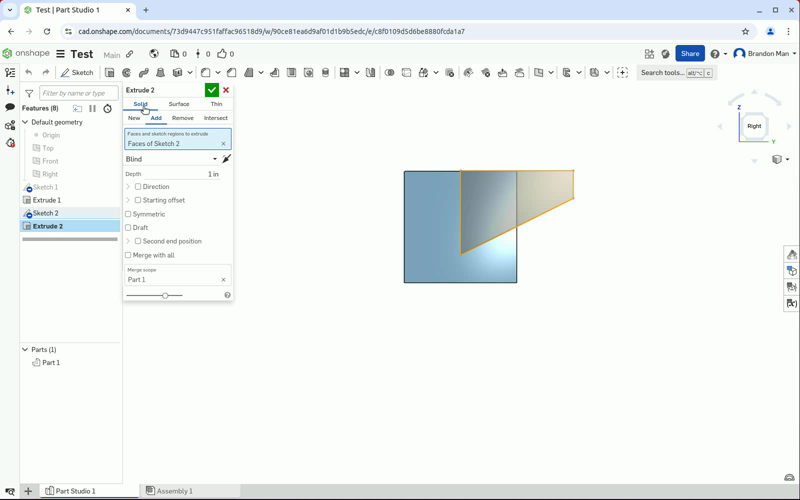
click(143, 106)
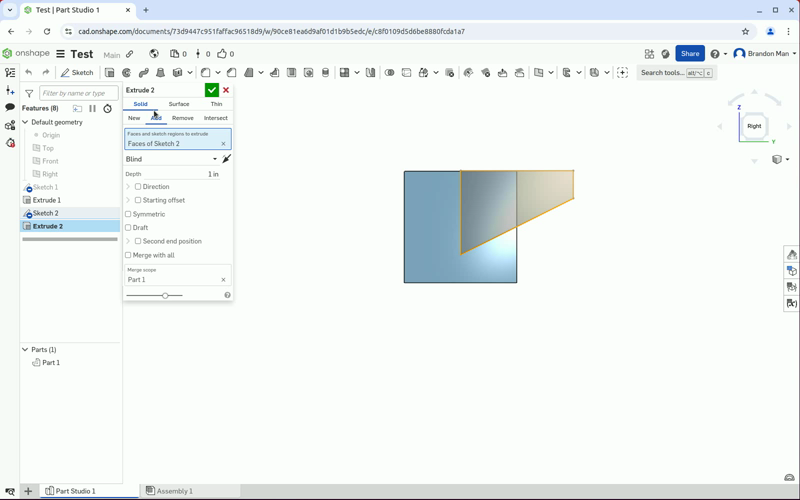
mouse_move(186, 120)
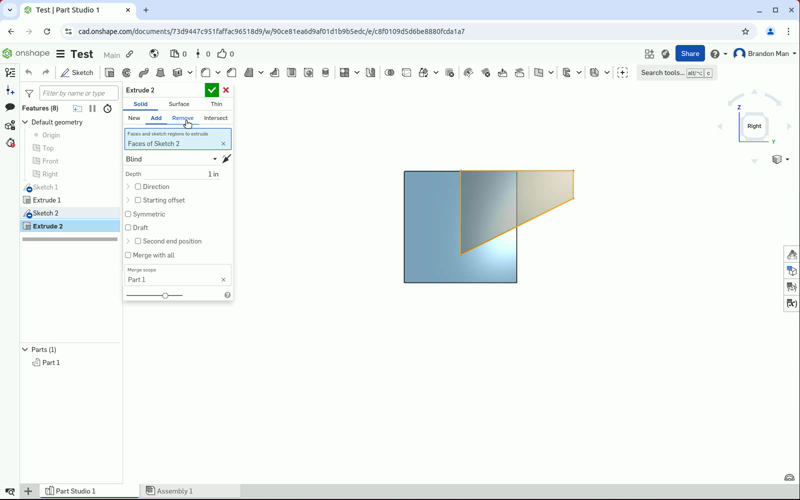
click(186, 120)
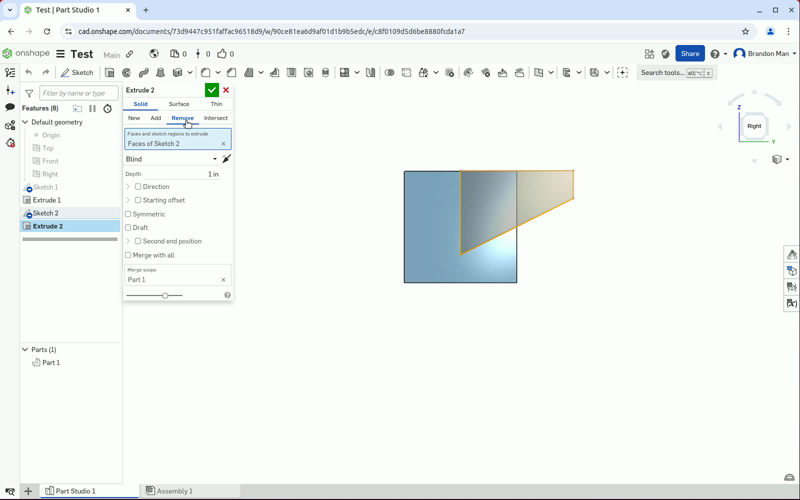
key(tab, 4)
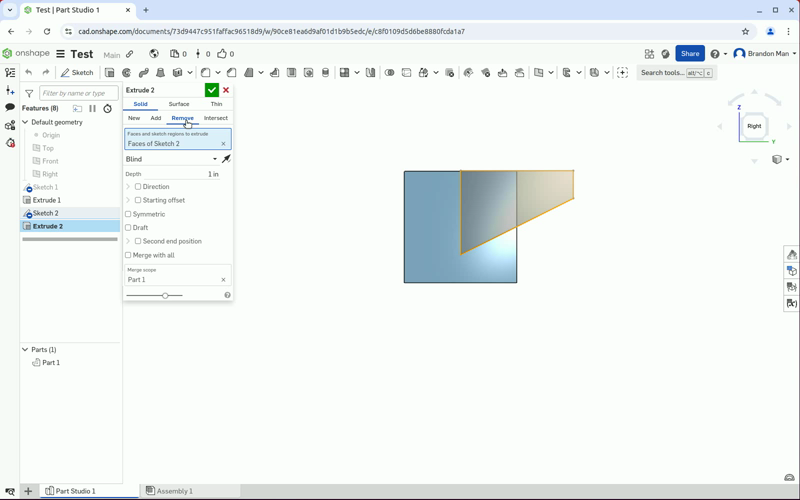
text(23.108)
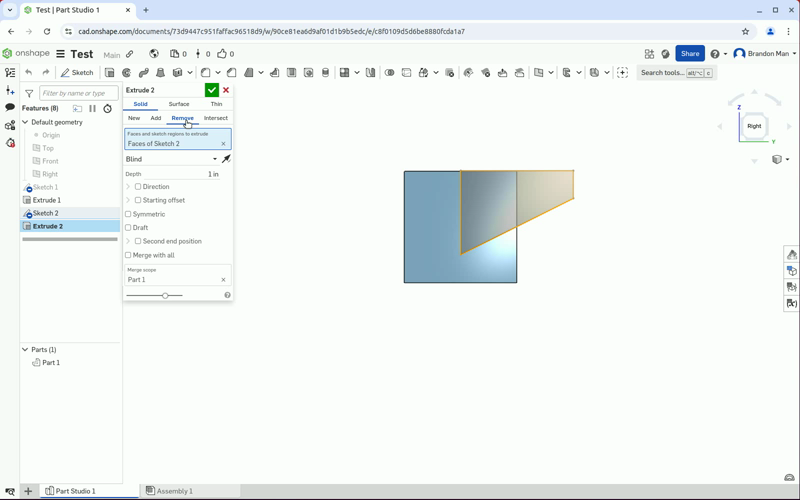
key(tab, 3)
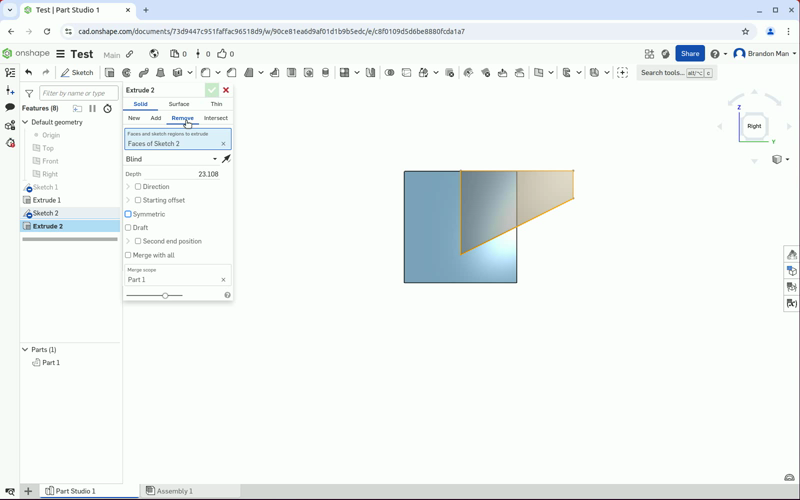
key(space)
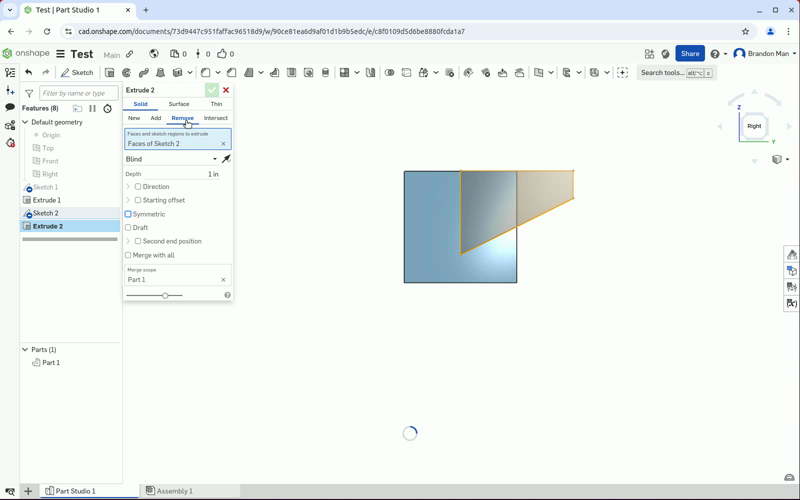
key(tab, 2)
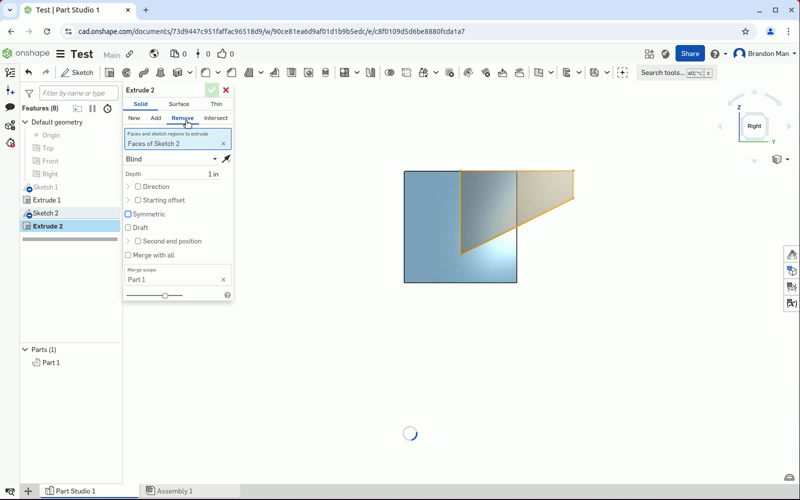
key(space)
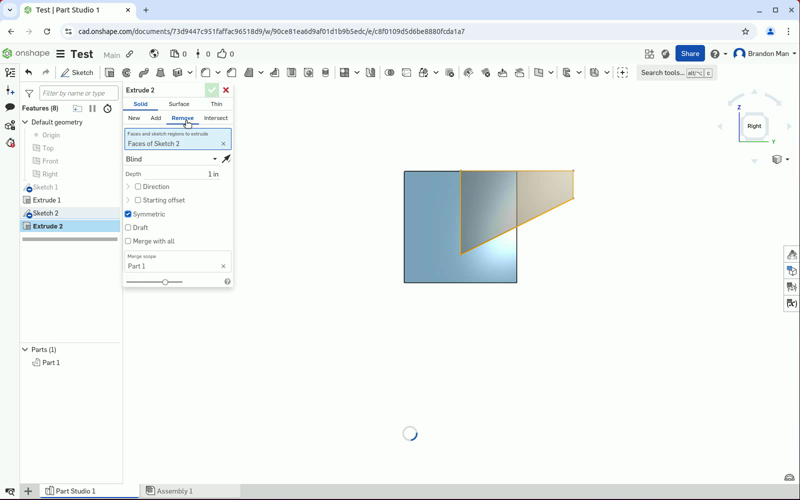
key(enter)
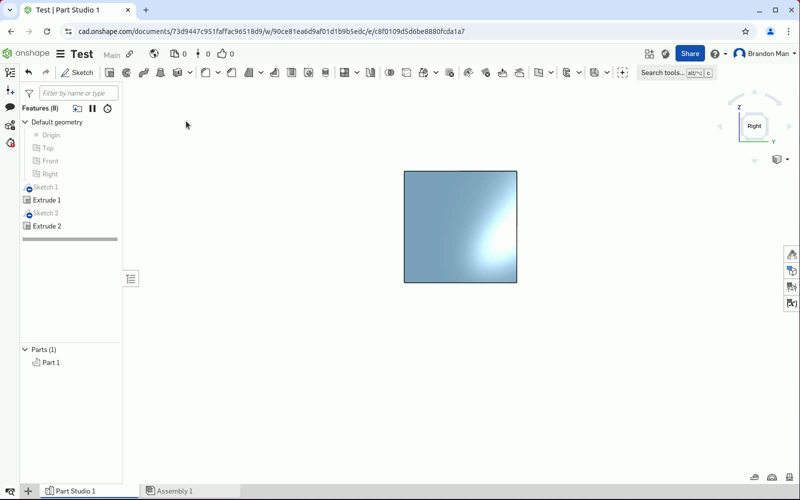
key(shift+h)
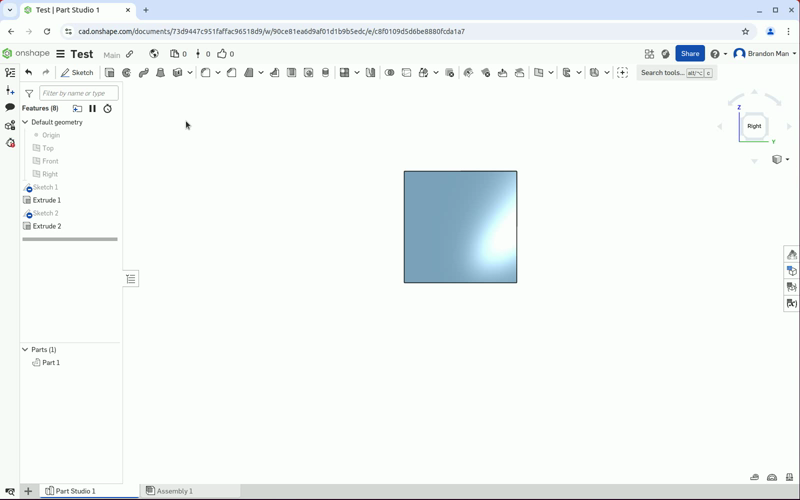
key(shift+h)
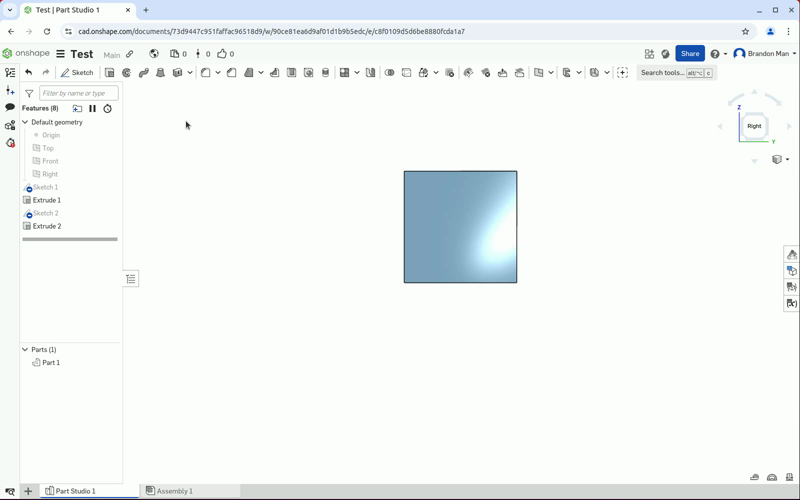
key(shift+7)
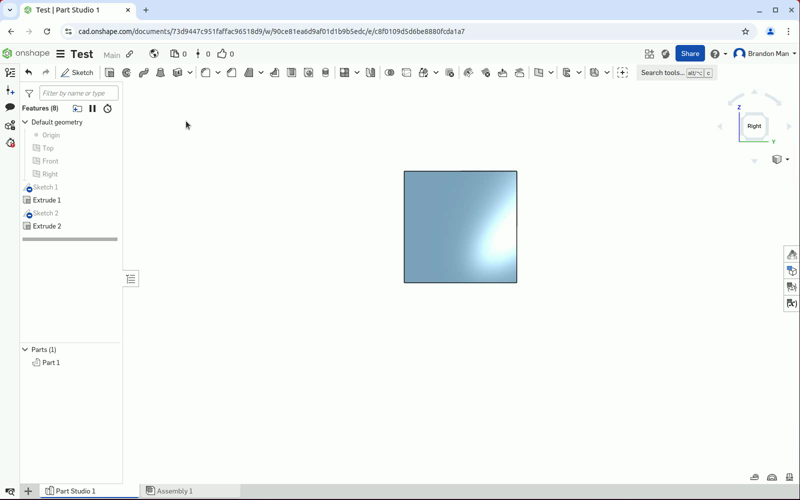
key(right, 2)
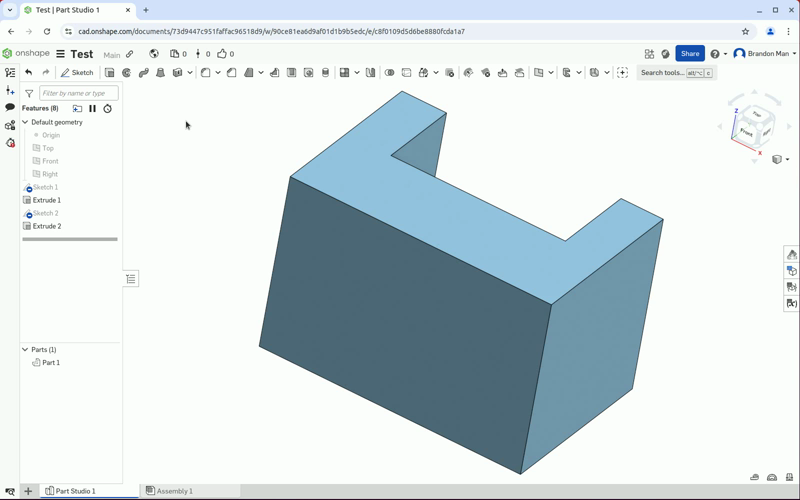
key(down, 2)
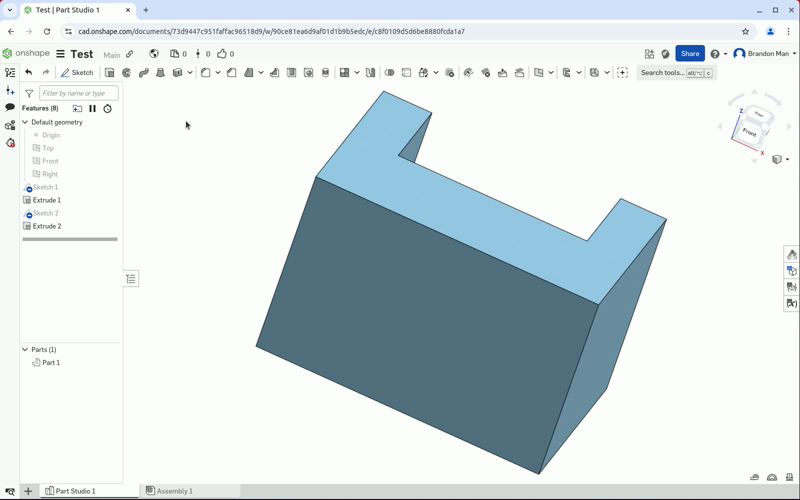
key(up, 2)
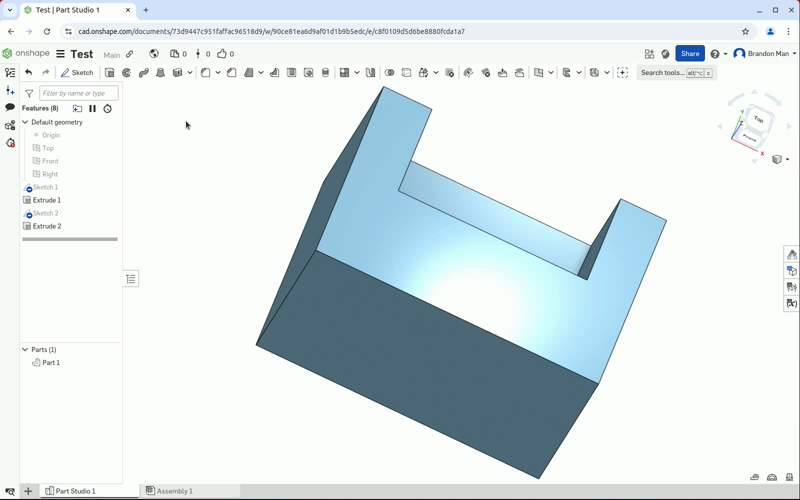
key(left, 2)
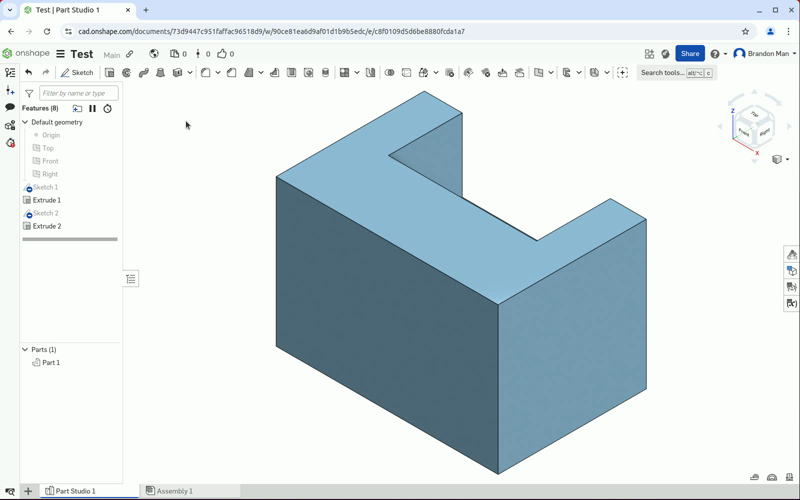
mouse_move(73, 189)
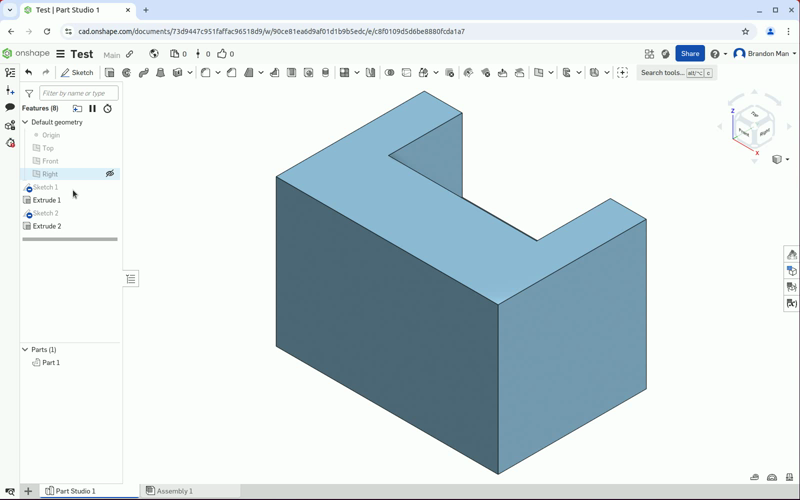
click(73, 189)